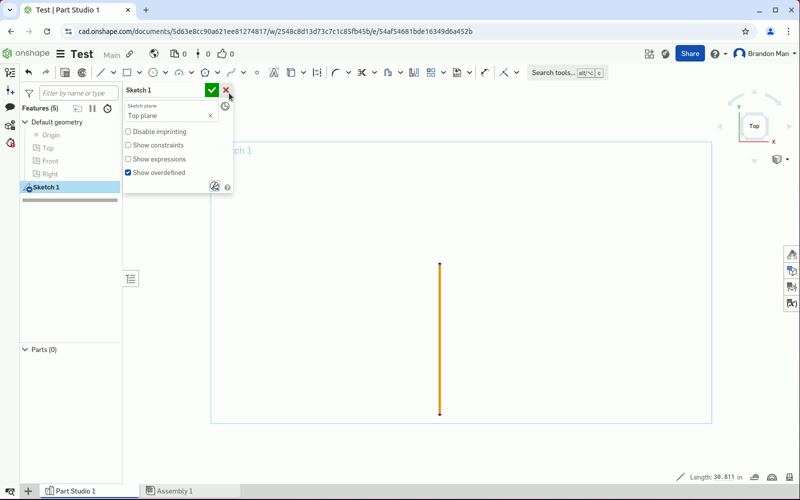
key(shift+h)
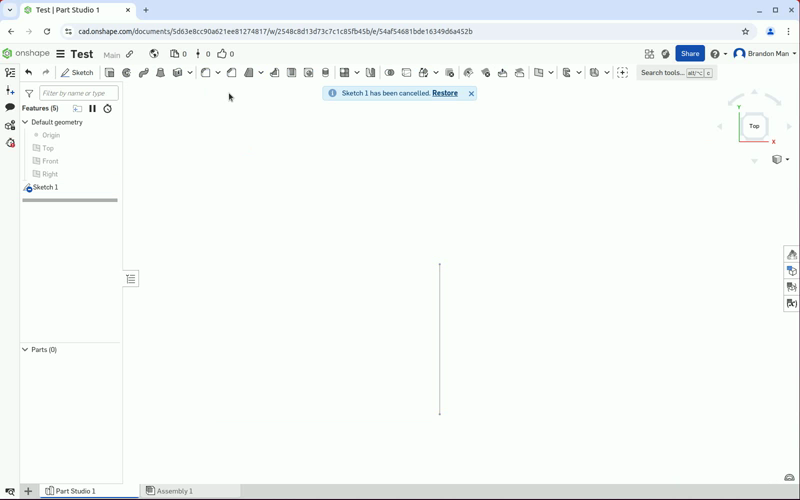
key(shift+s)
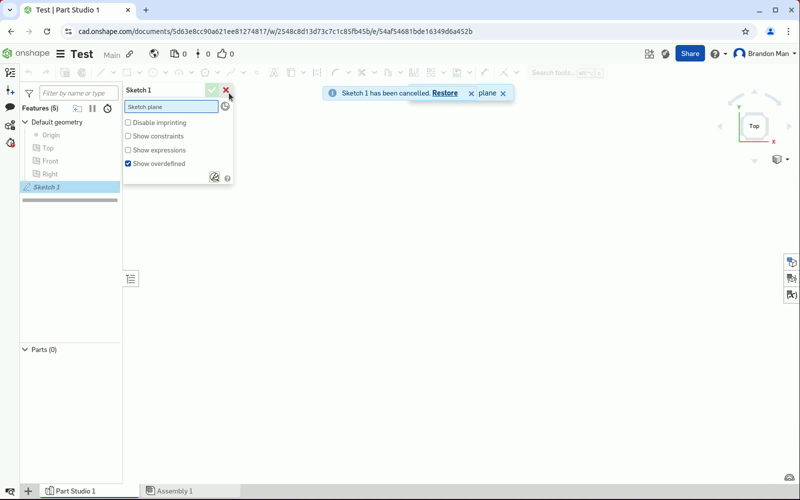
mouse_move(73, 150)
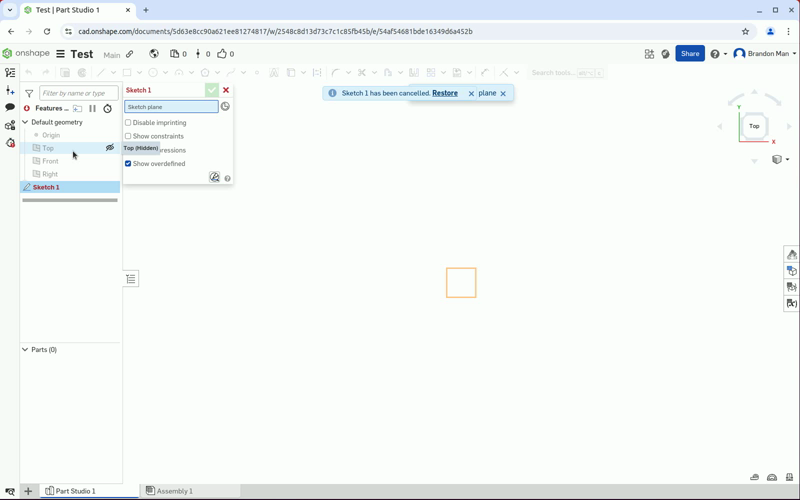
click(73, 150)
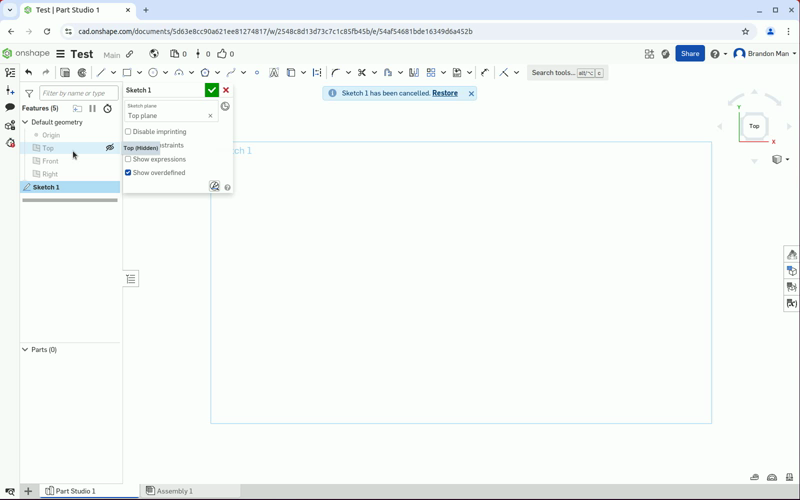
mouse_move(73, 352)
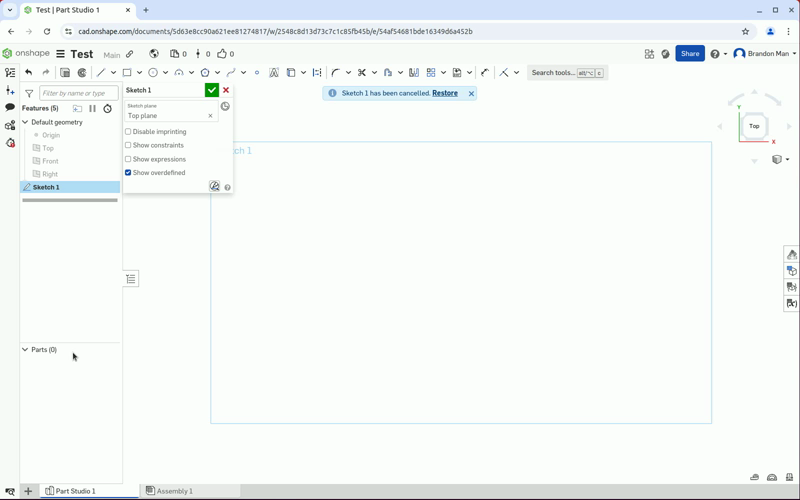
key(y)
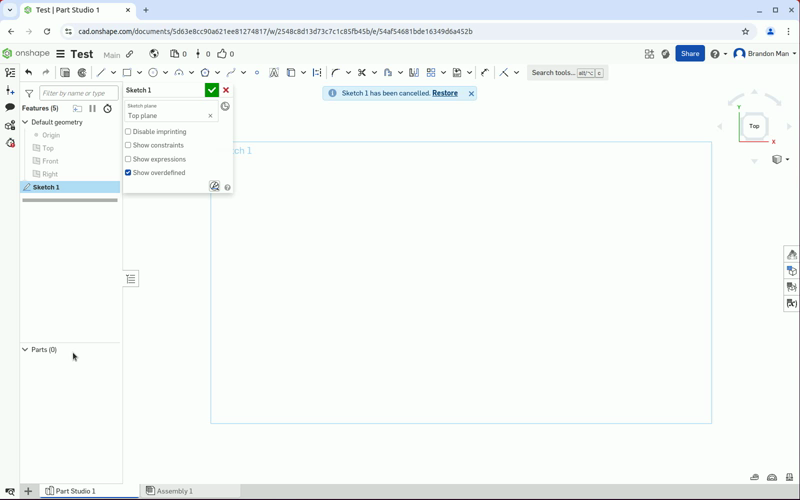
key(l)
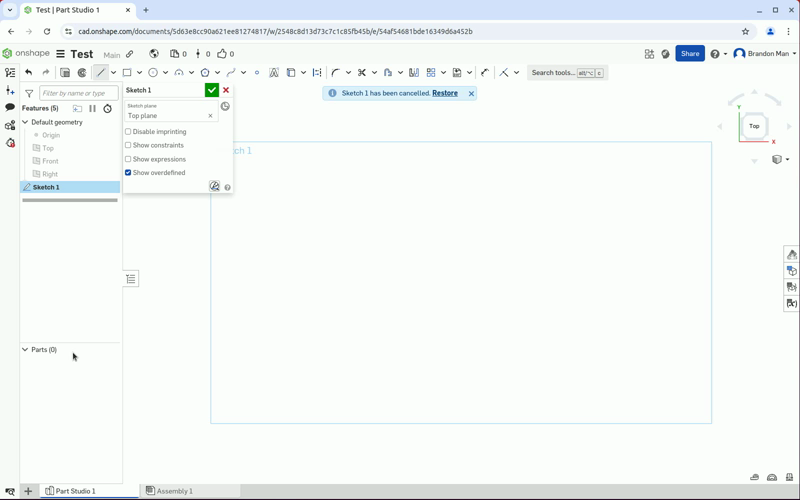
key_down(shift)
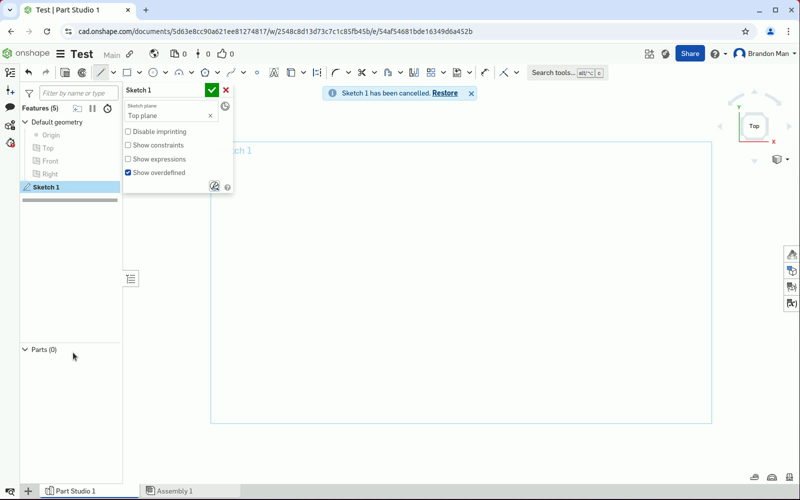
mouse_move(460, 282)
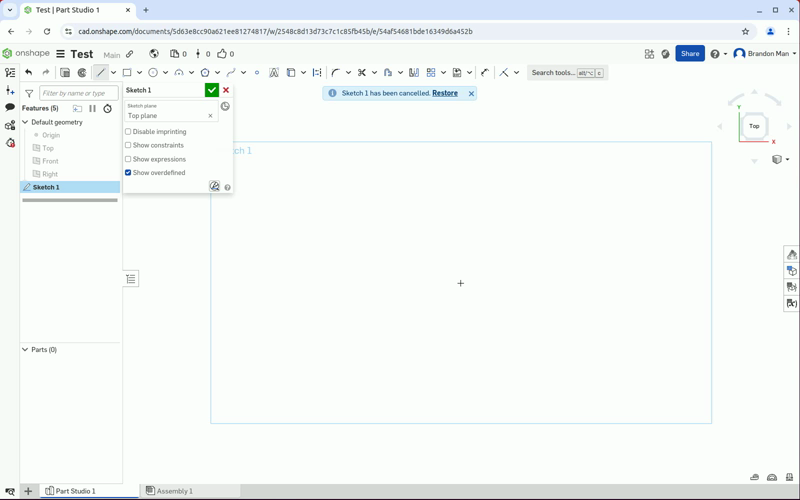
click(460, 282)
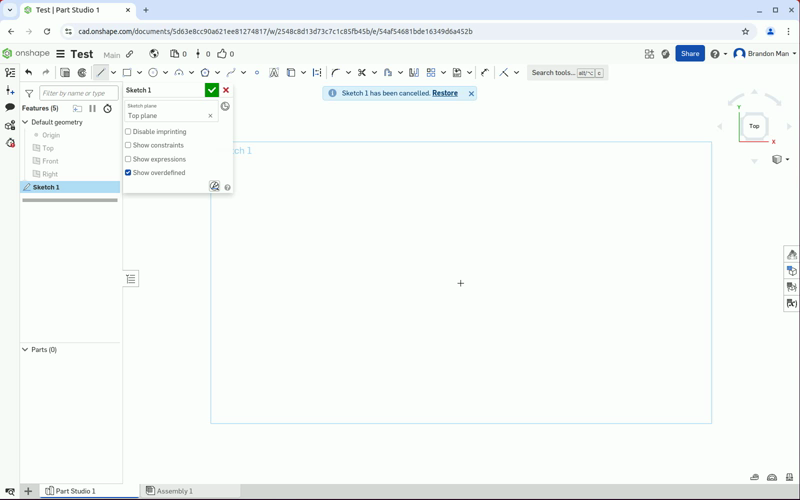
key_up(shift)
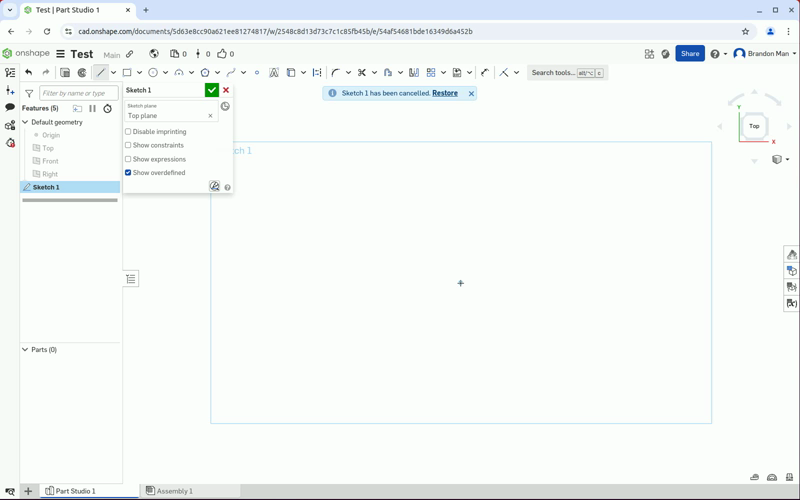
key_down(shift)
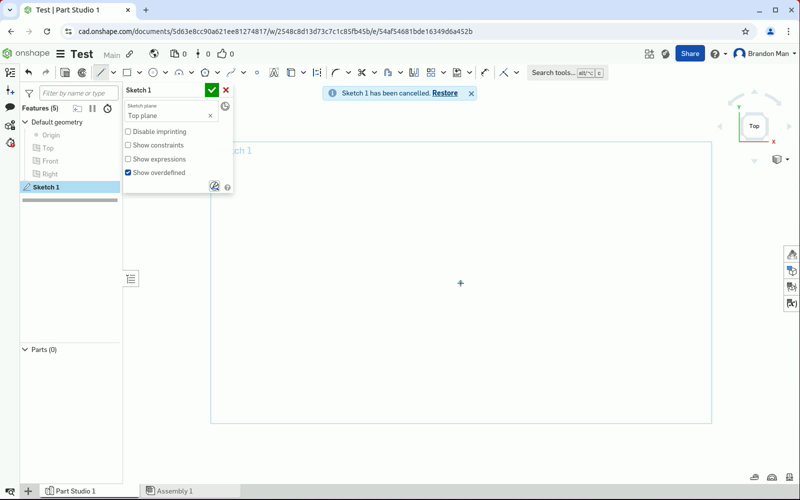
mouse_move(573, 282)
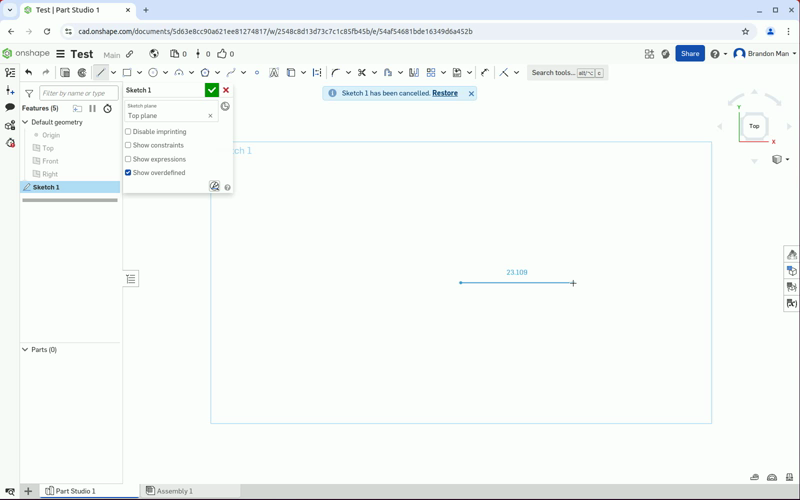
click(573, 282)
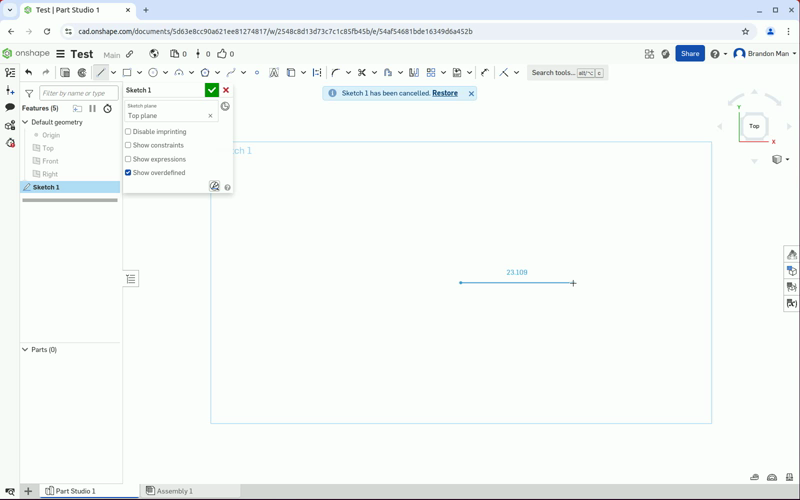
key_up(shift)
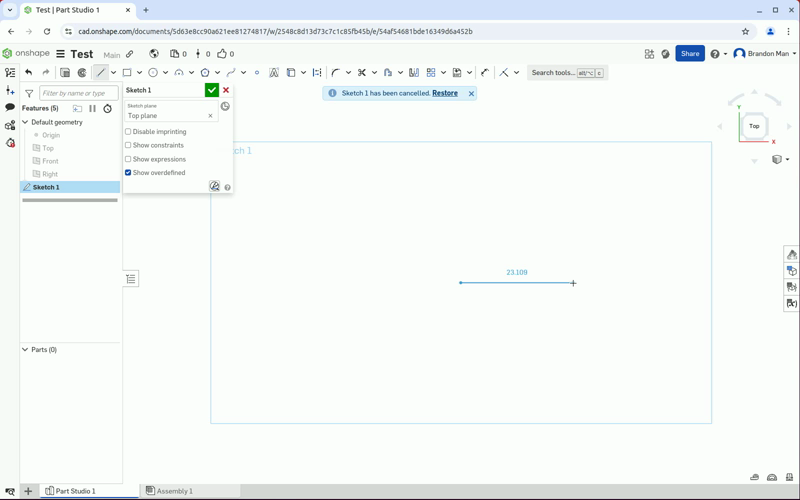
key_down(shift)
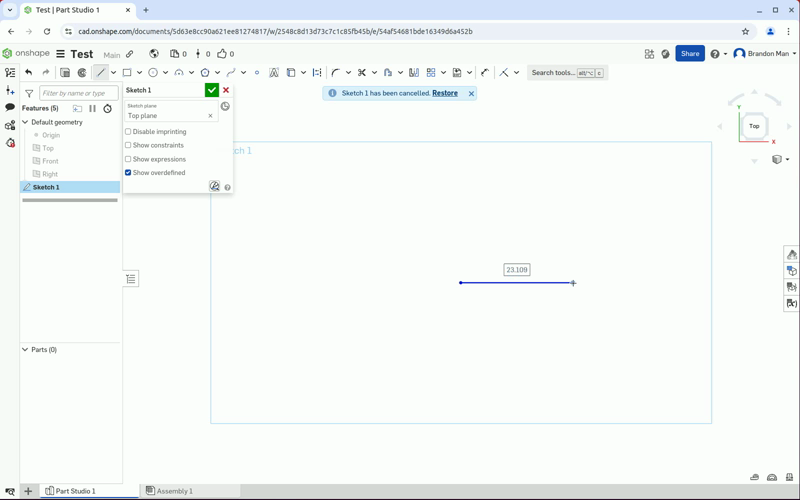
mouse_move(589, 282)
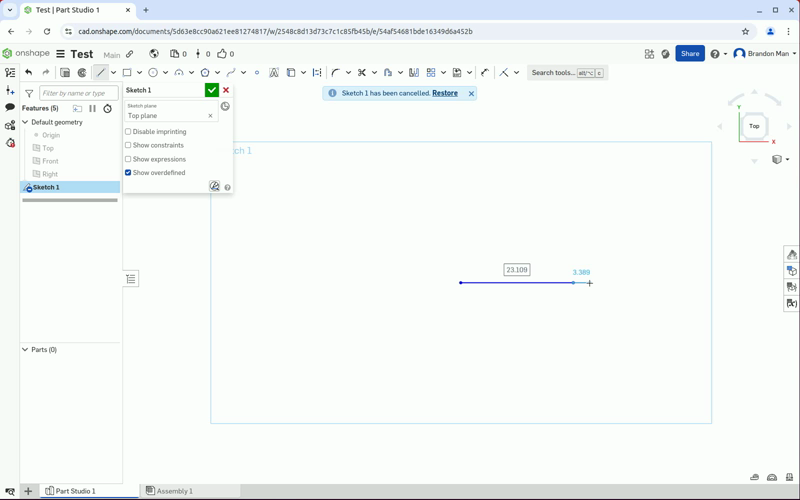
mouse_move(573, 230)
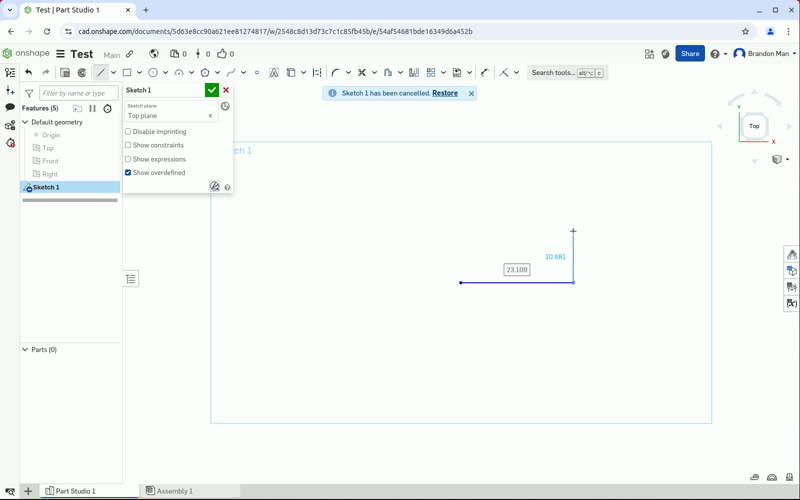
click(573, 230)
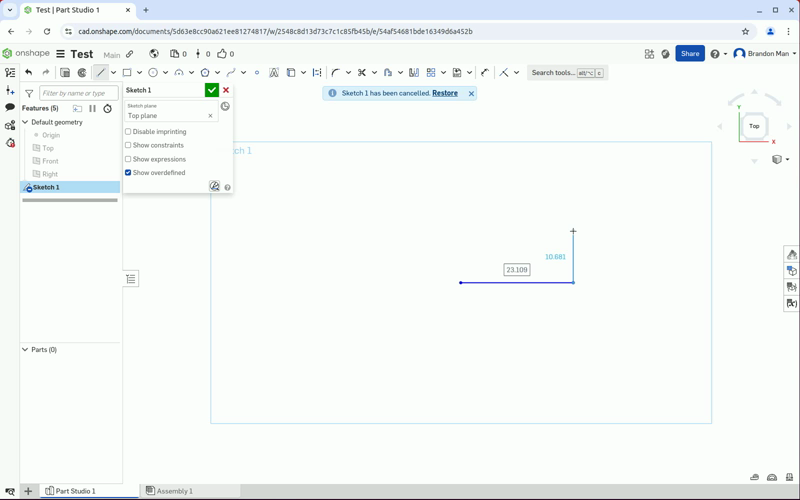
key_up(shift)
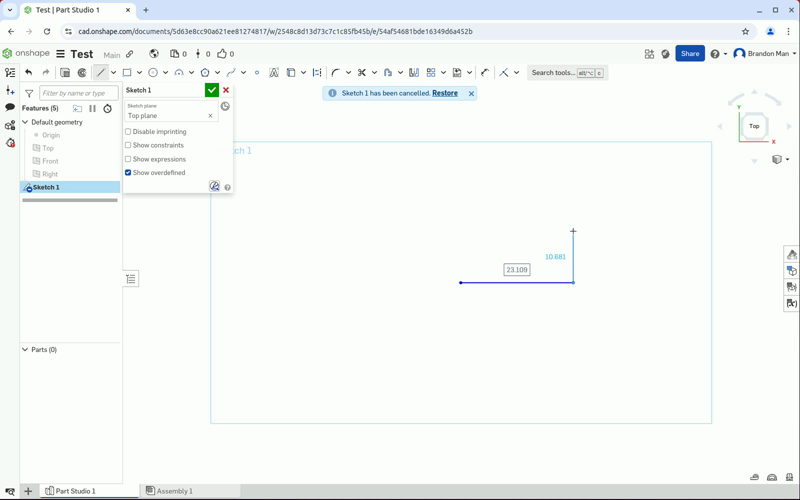
key_down(shift)
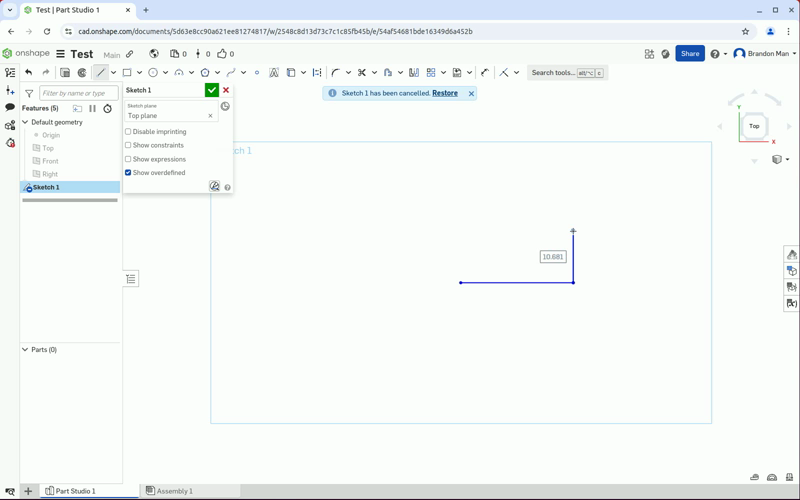
mouse_move(460, 230)
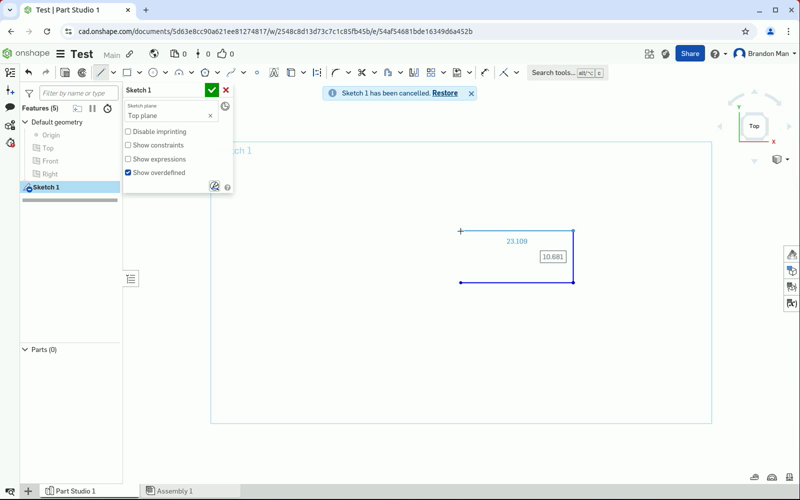
click(460, 230)
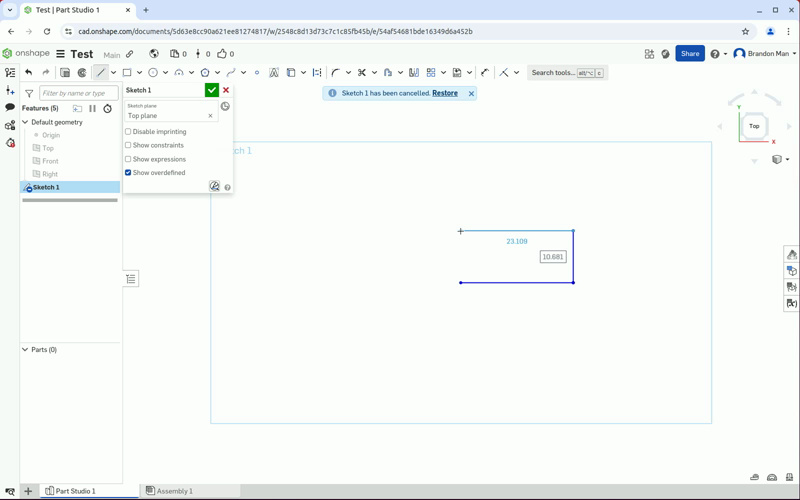
key_up(shift)
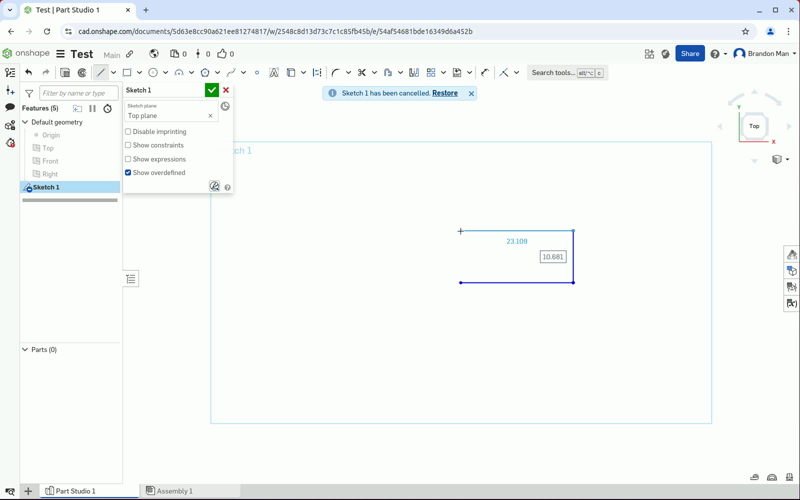
mouse_move(490, 230)
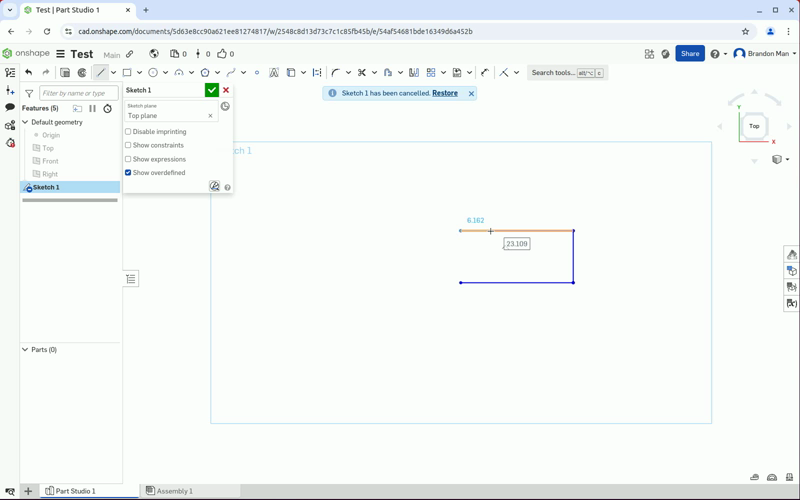
key_down(shift)
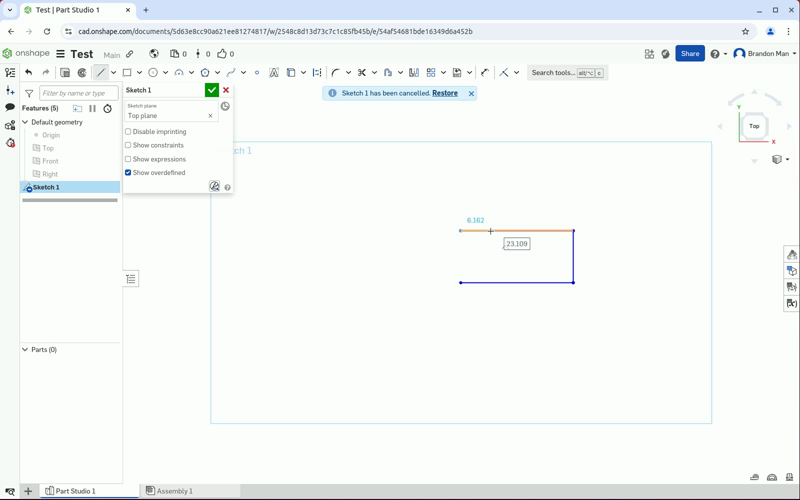
mouse_move(460, 282)
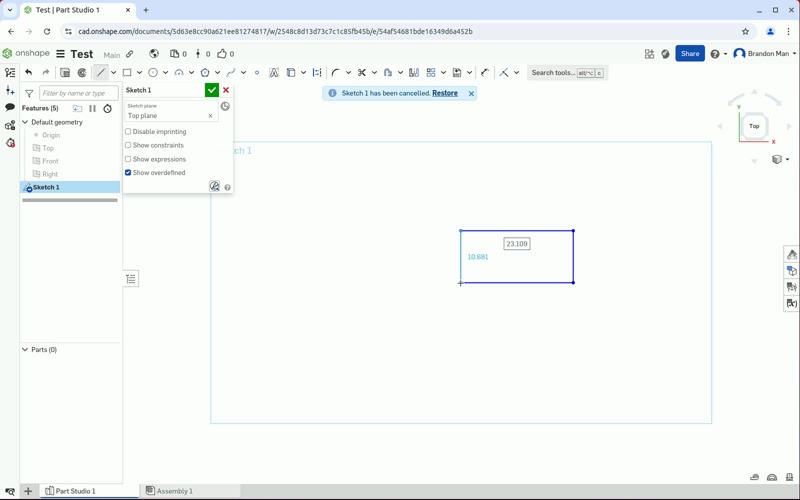
key_up(shift)
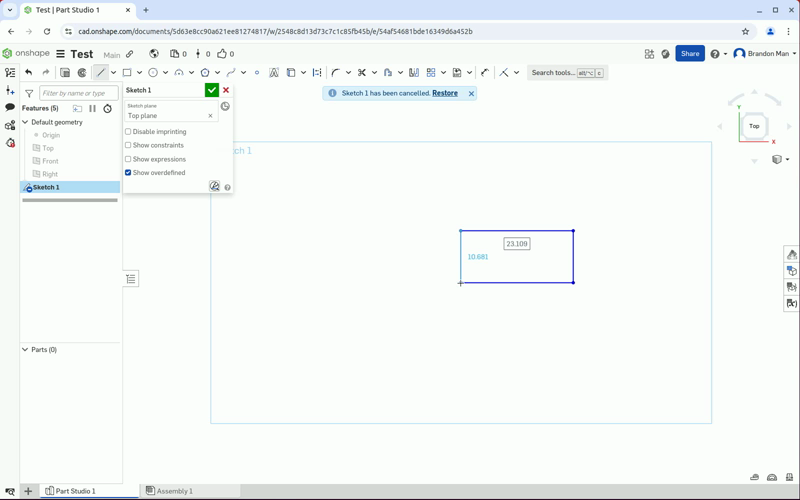
click(460, 282)
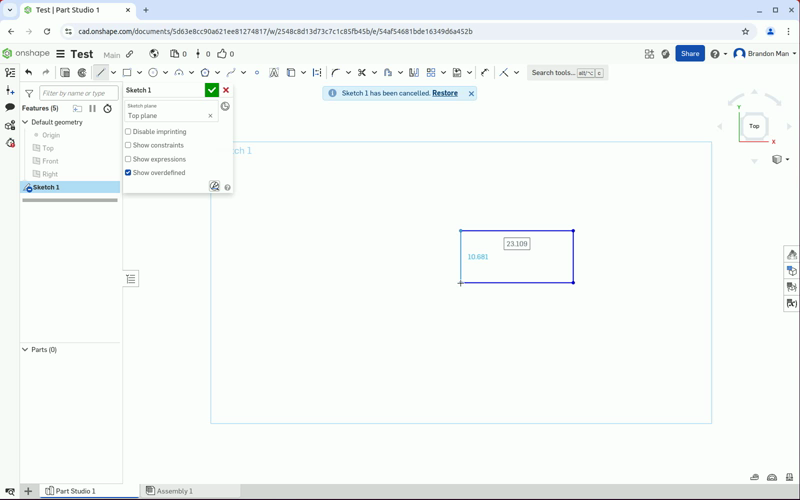
key(esc)
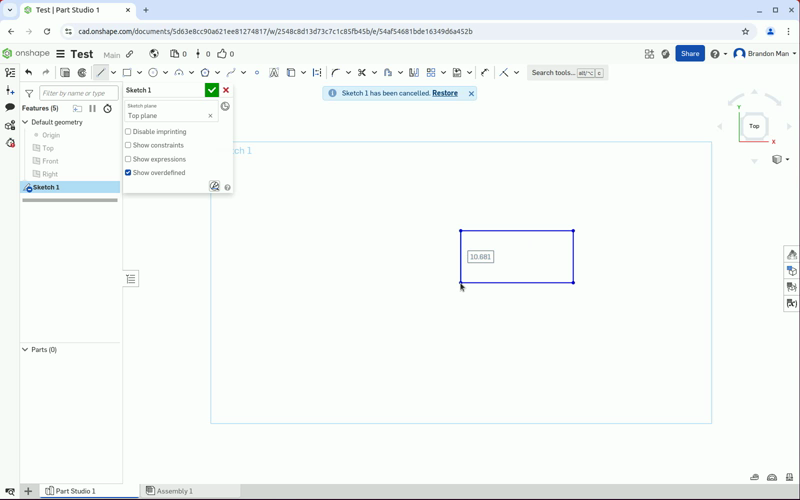
mouse_move(530, 246)
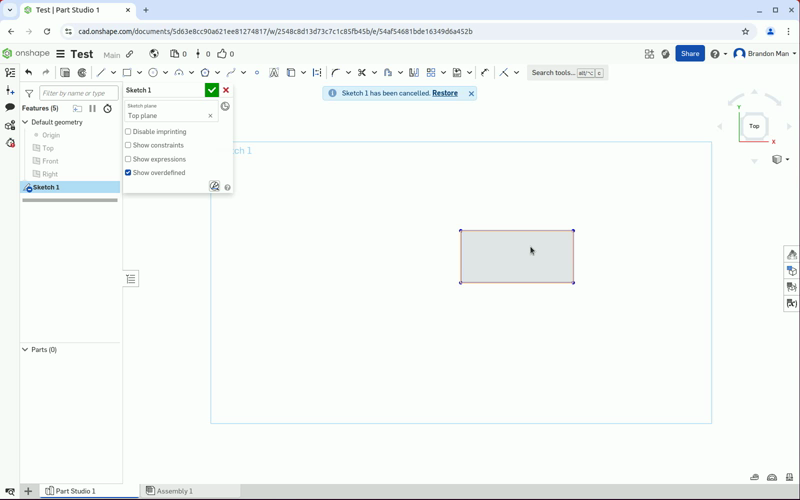
click(530, 246)
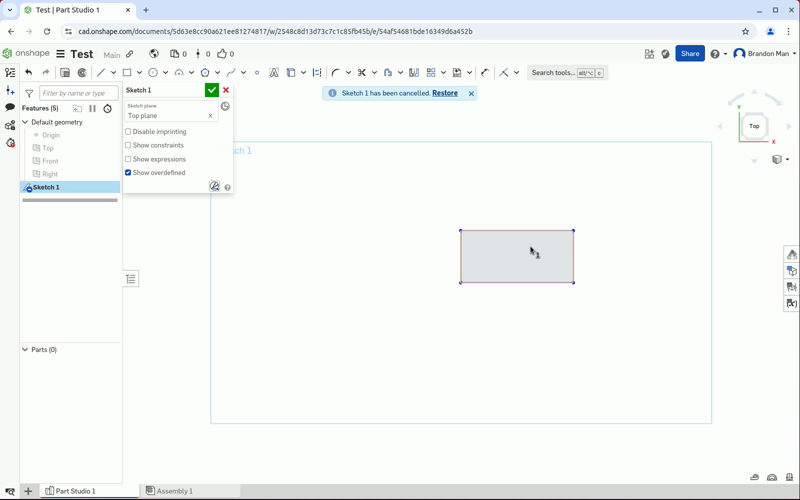
mouse_move(73, 352)
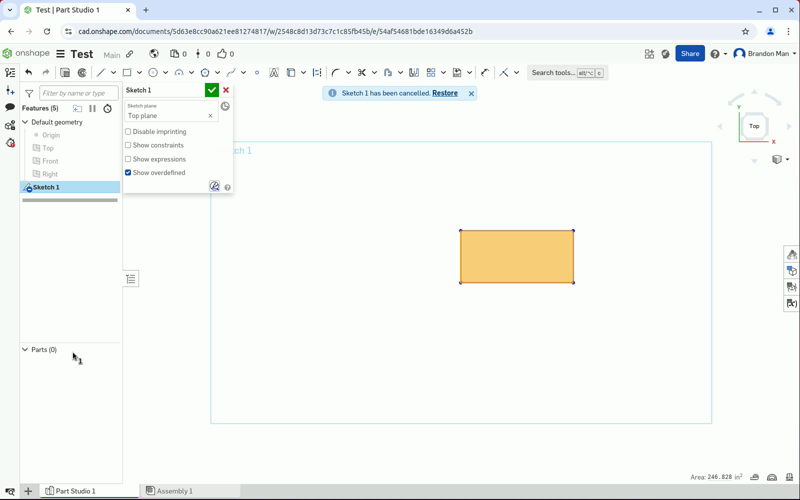
key(shift+y)
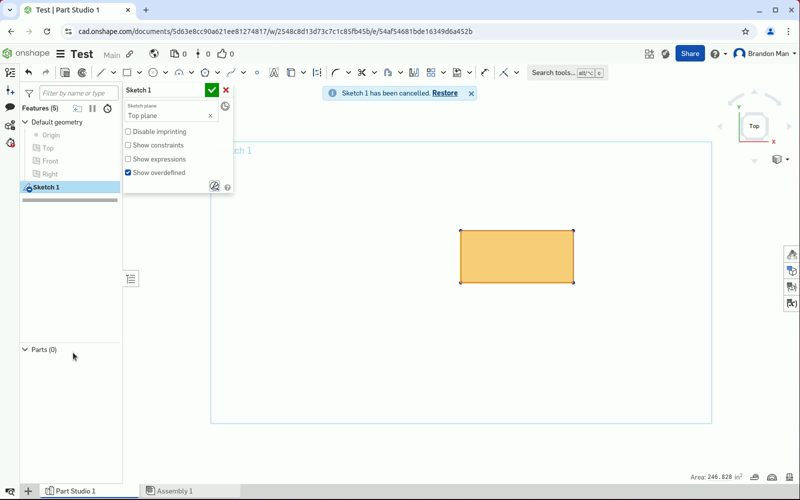
key(shift+e)
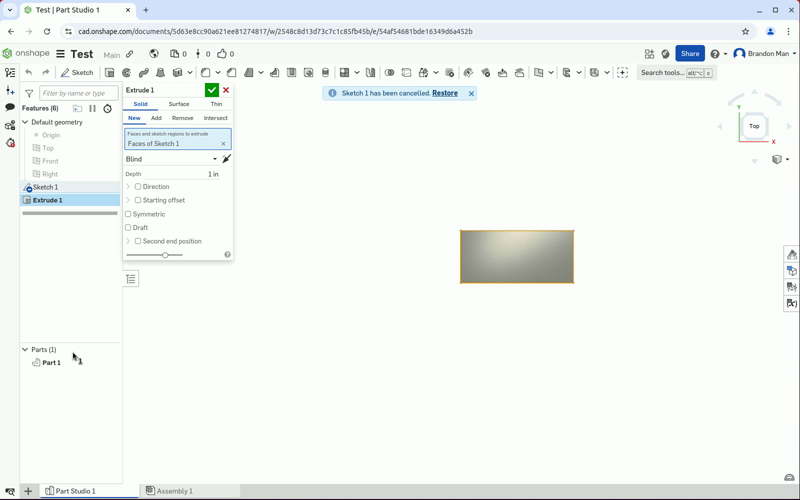
mouse_move(143, 106)
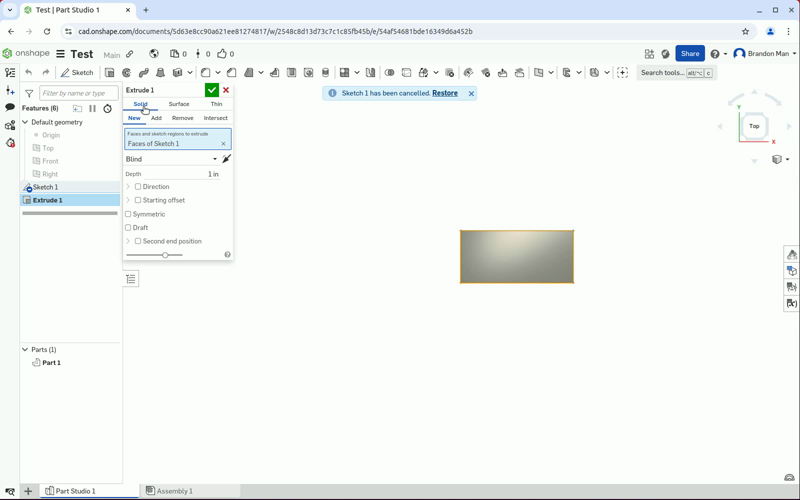
click(143, 106)
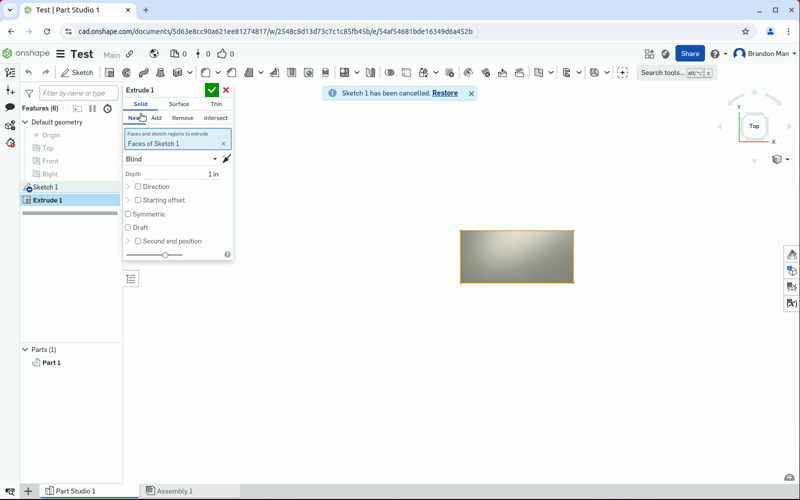
mouse_move(137, 120)
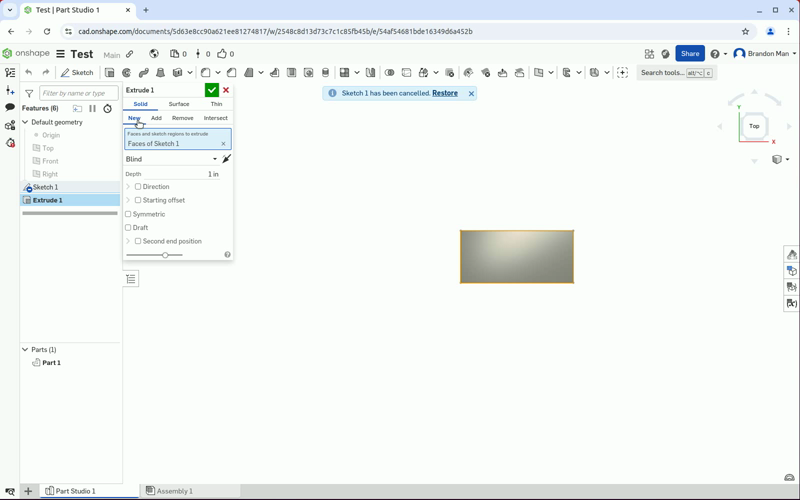
click(137, 120)
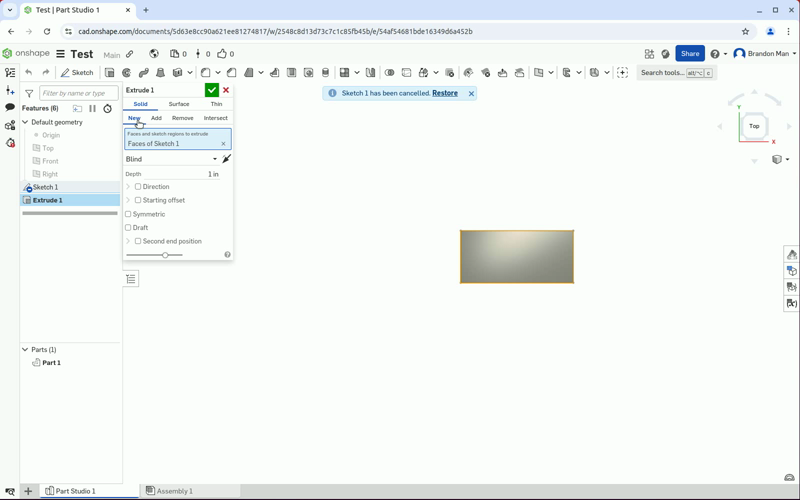
key(tab, 4)
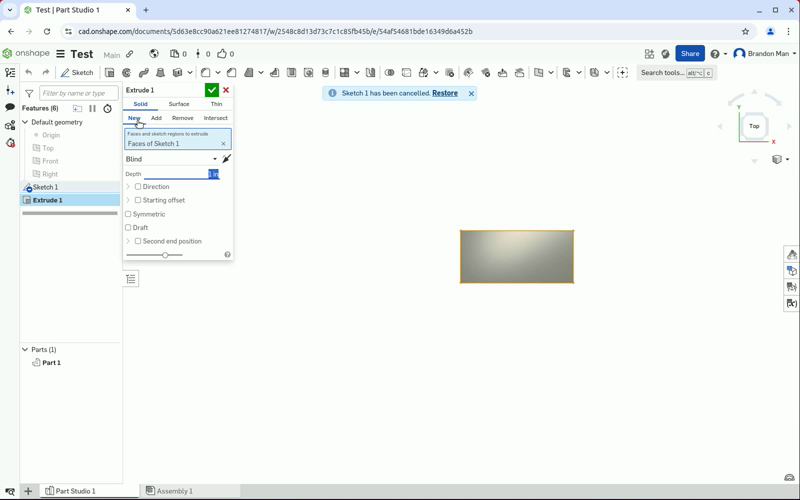
text(0.481)
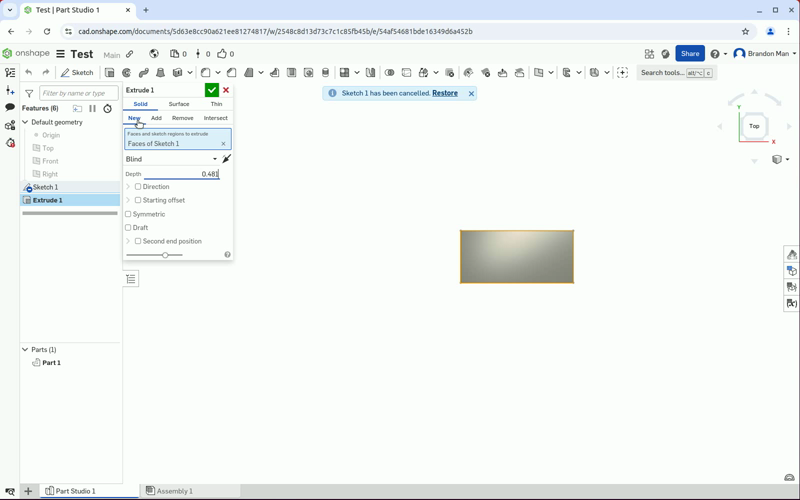
key(enter)
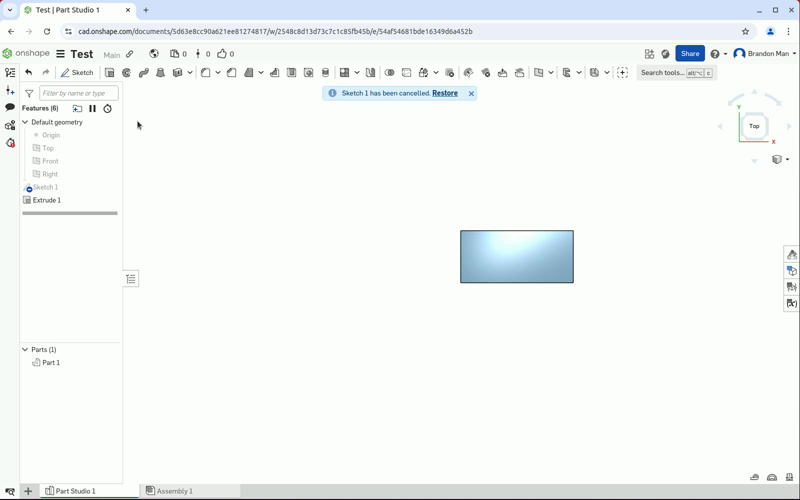
key(shift+h)
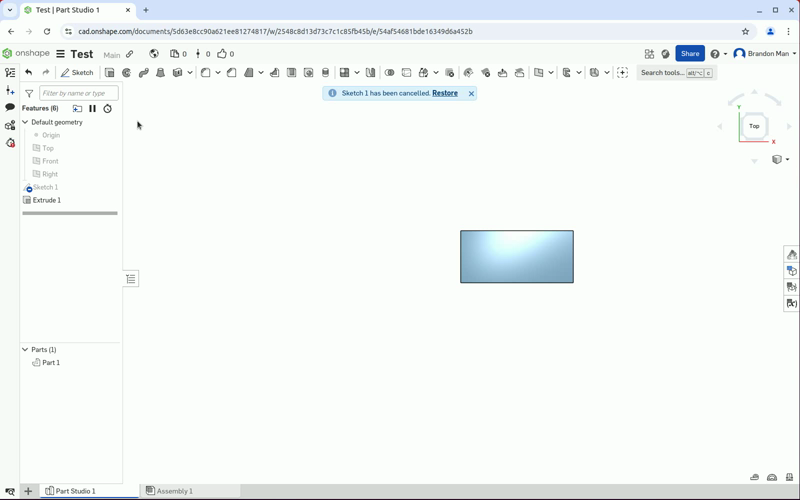
key(shift+h)
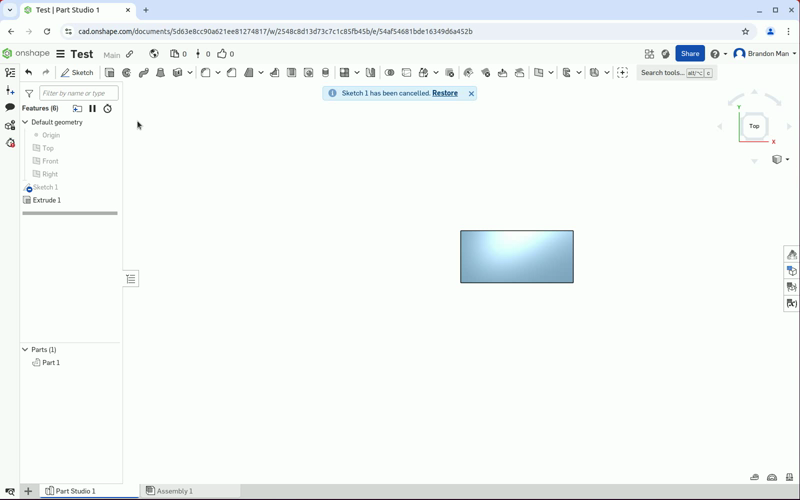
mouse_move(73, 189)
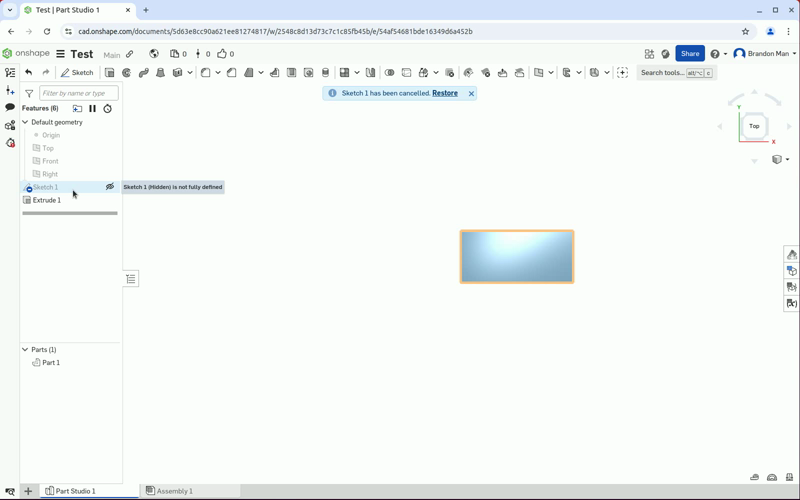
click(73, 189)
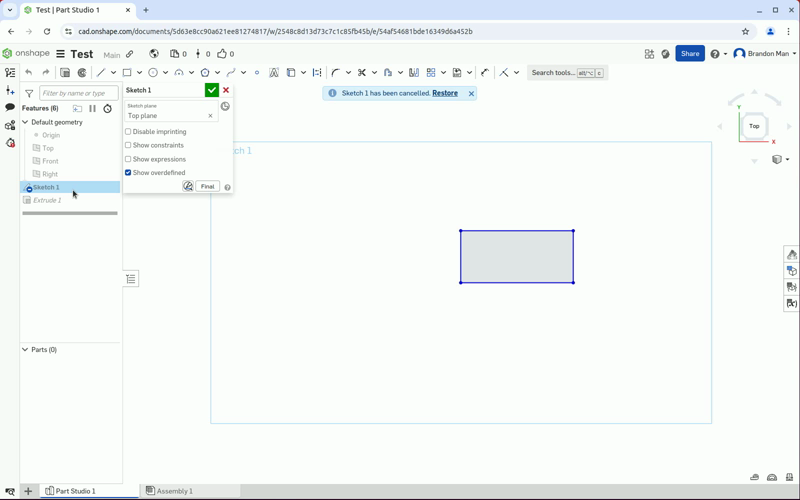
mouse_move(229, 92)
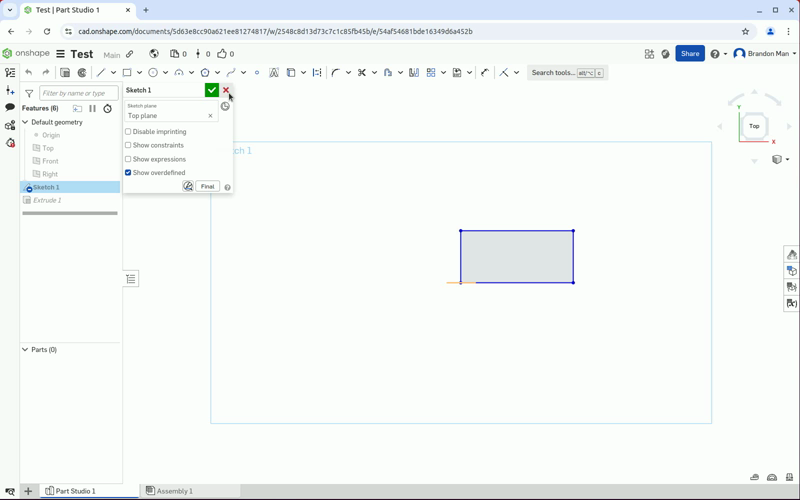
click(229, 92)
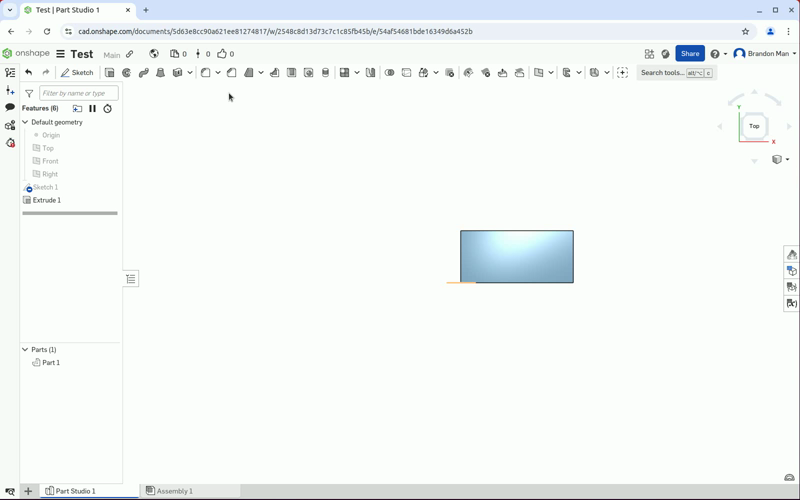
mouse_move(541, 75)
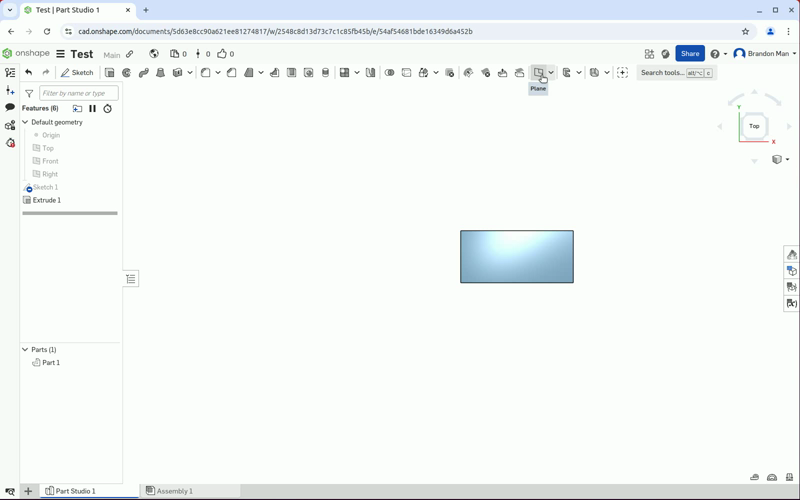
click(541, 75)
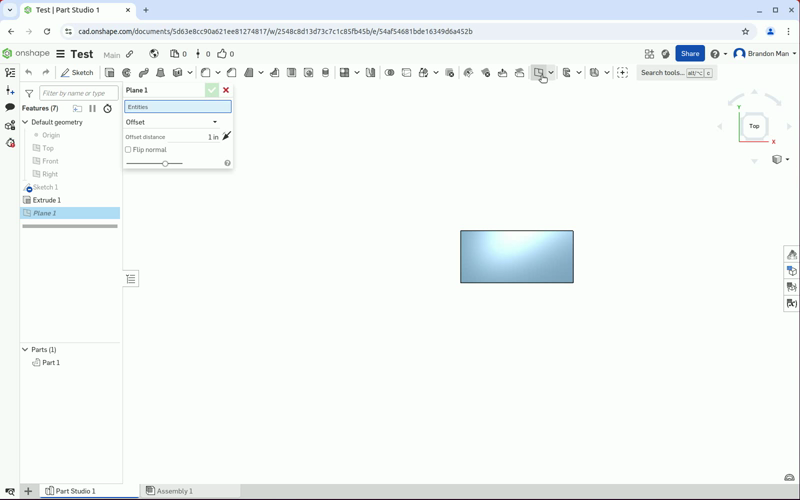
mouse_move(73, 150)
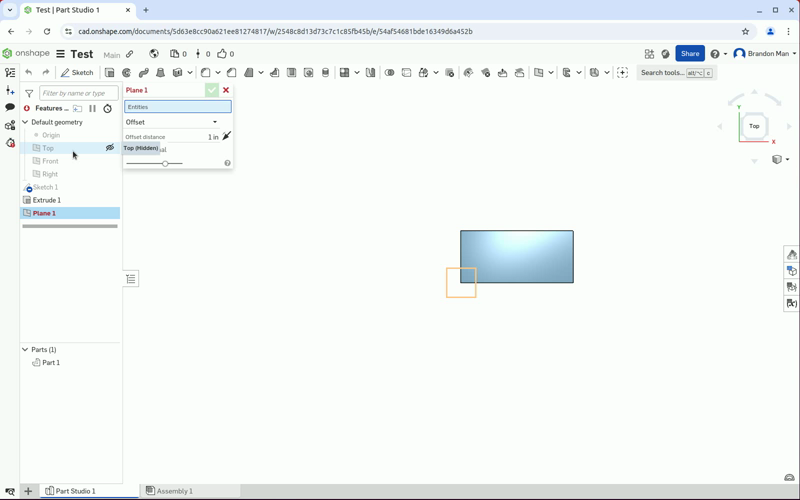
click(73, 150)
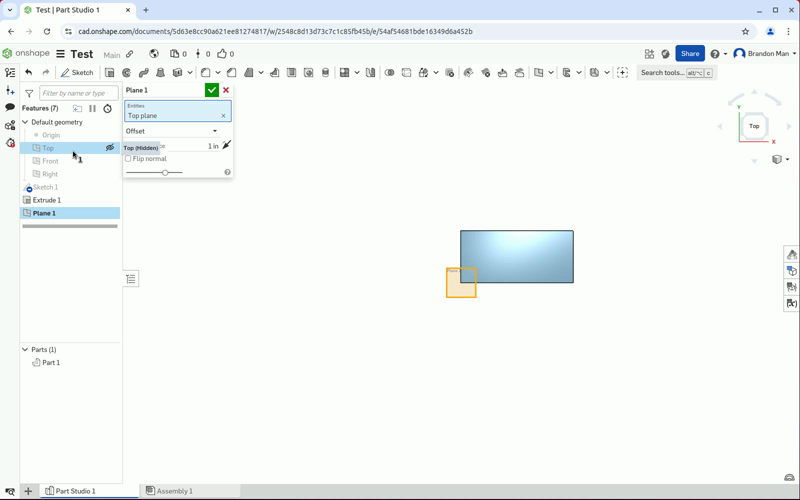
key(tab, 2)
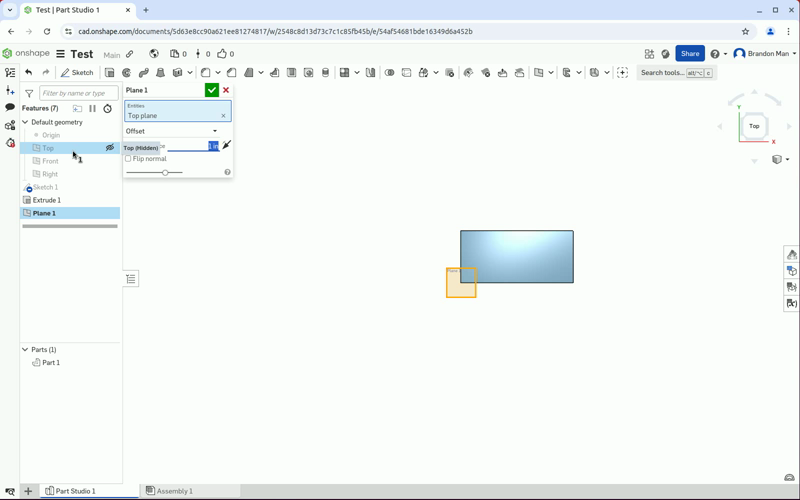
text(0.493)
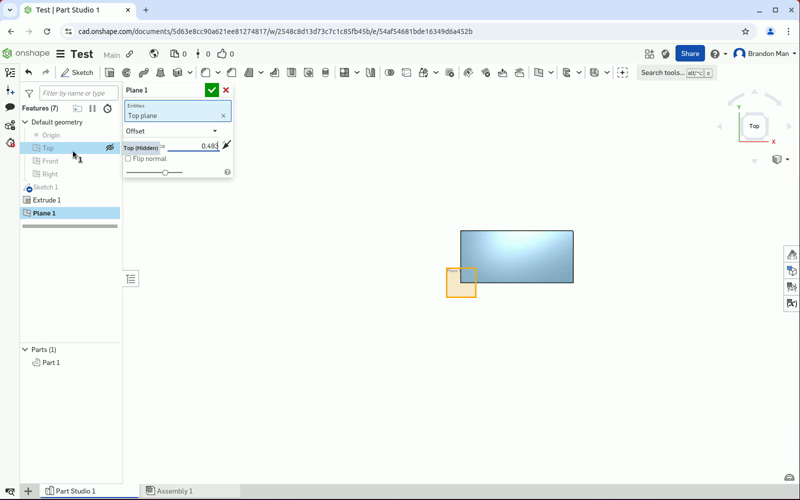
key(enter, 2)
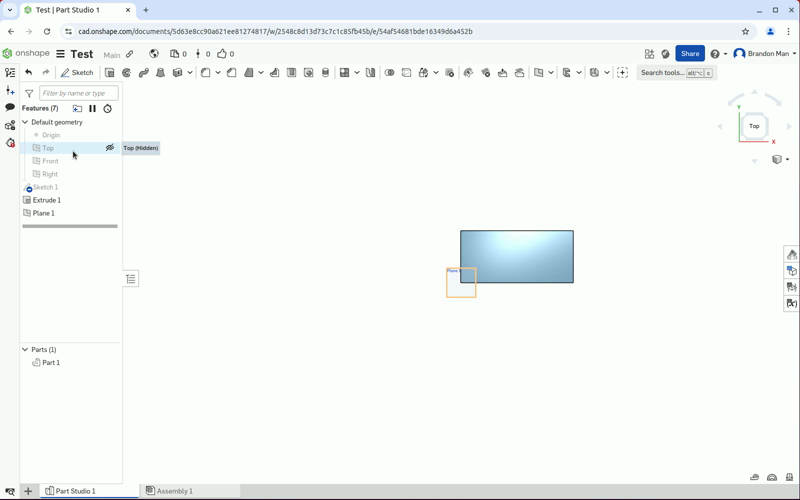
key(shift+s)
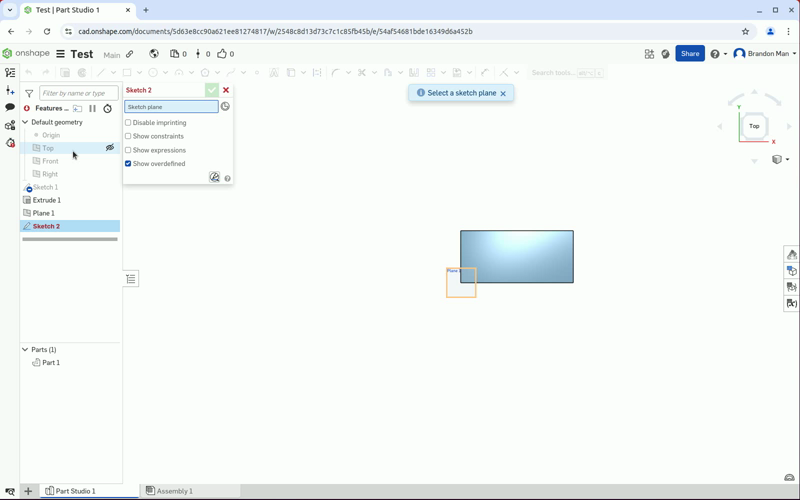
mouse_move(73, 215)
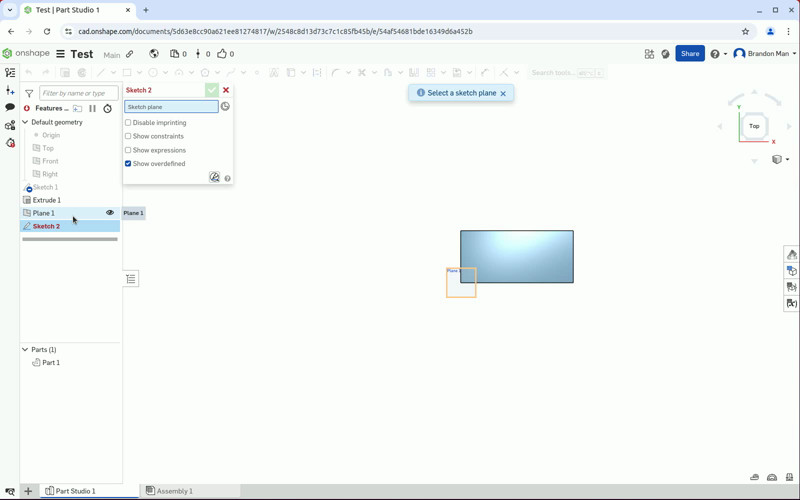
click(73, 215)
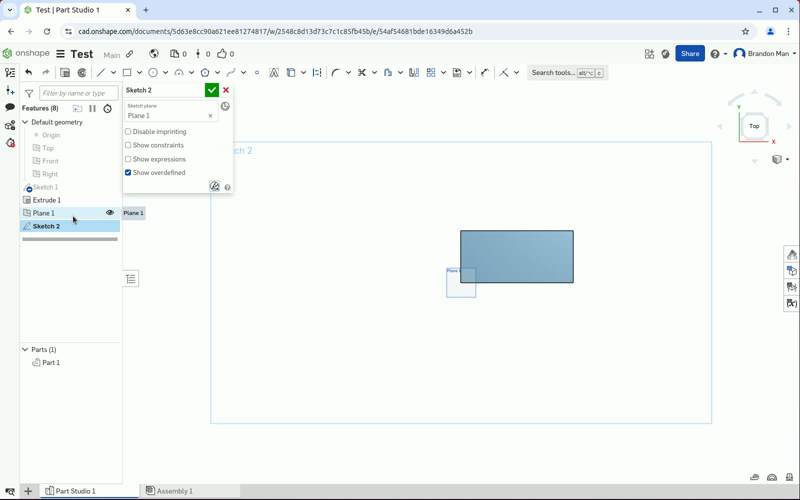
mouse_move(73, 352)
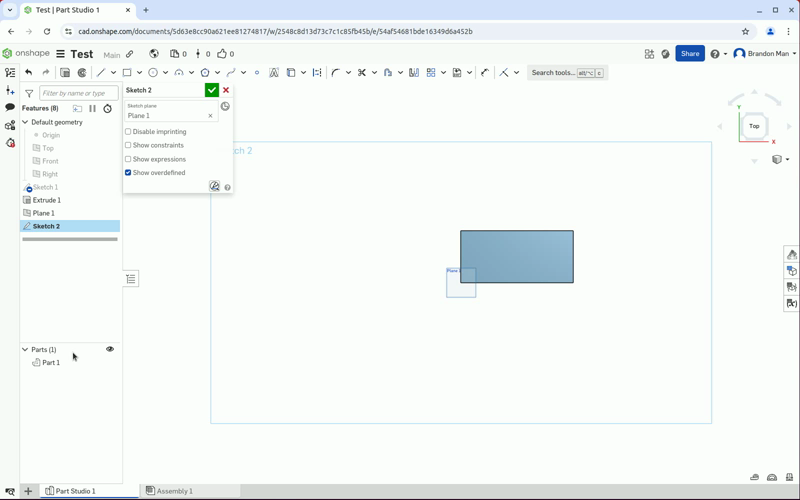
key(y)
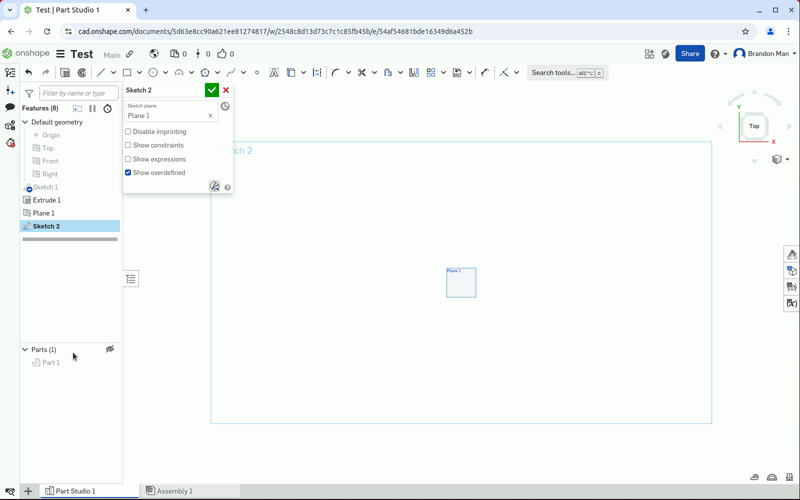
key(c)
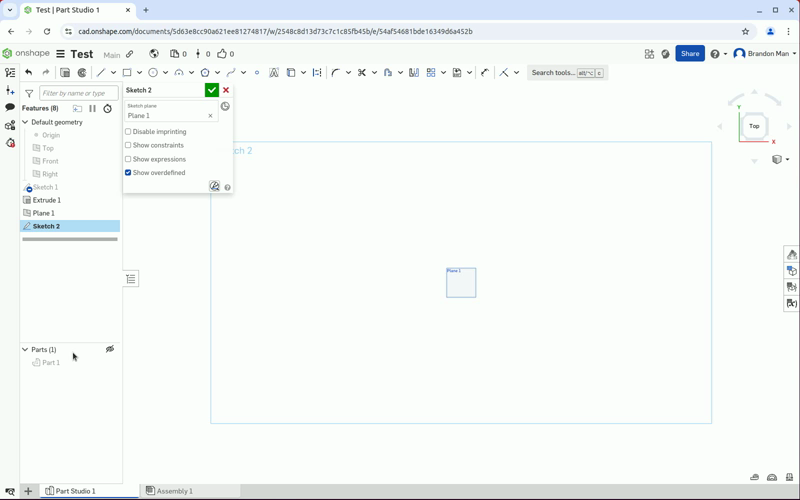
key_down(shift)
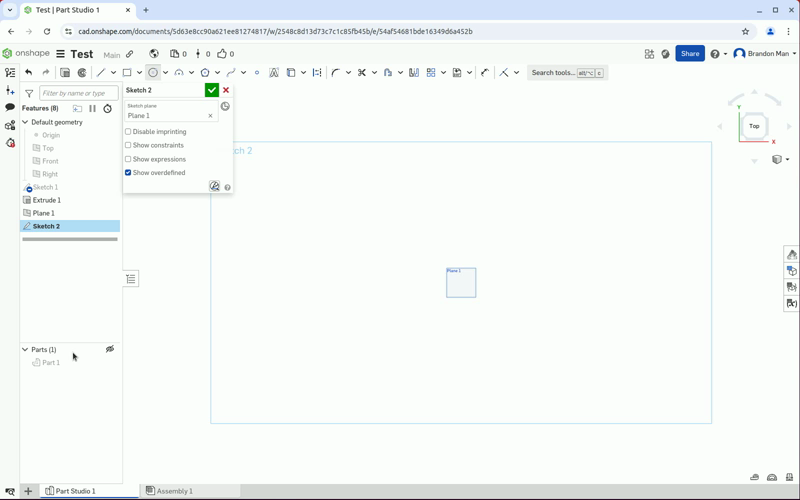
mouse_move(487, 257)
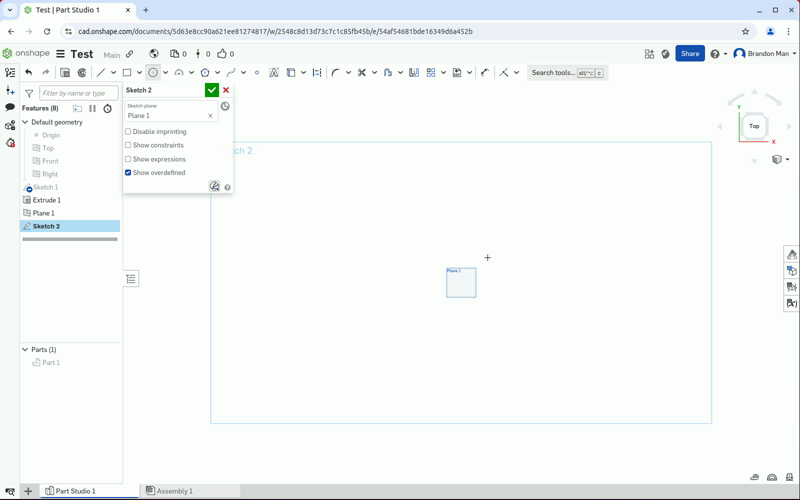
click(487, 257)
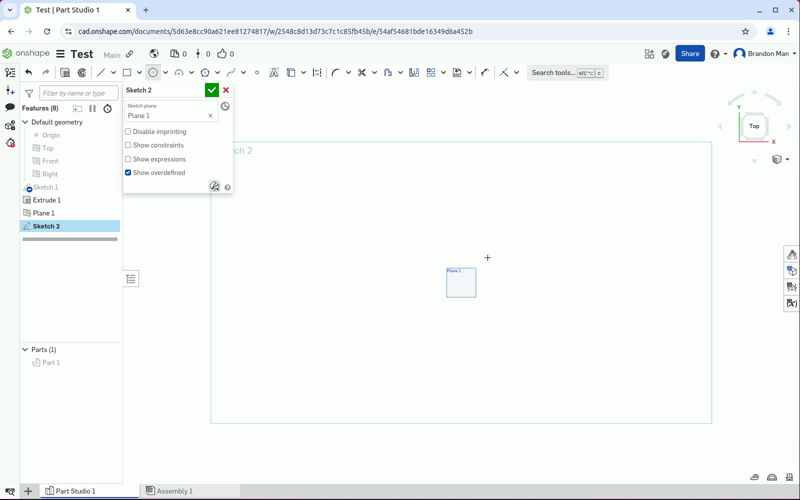
key_up(shift)
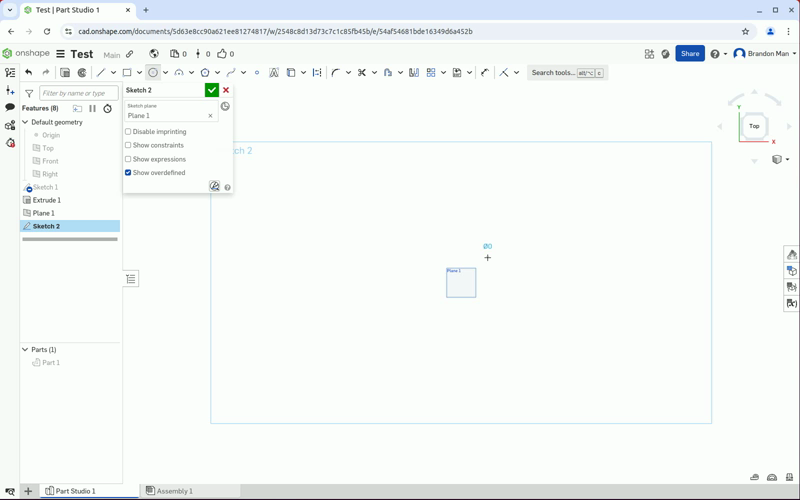
mouse_move(505, 257)
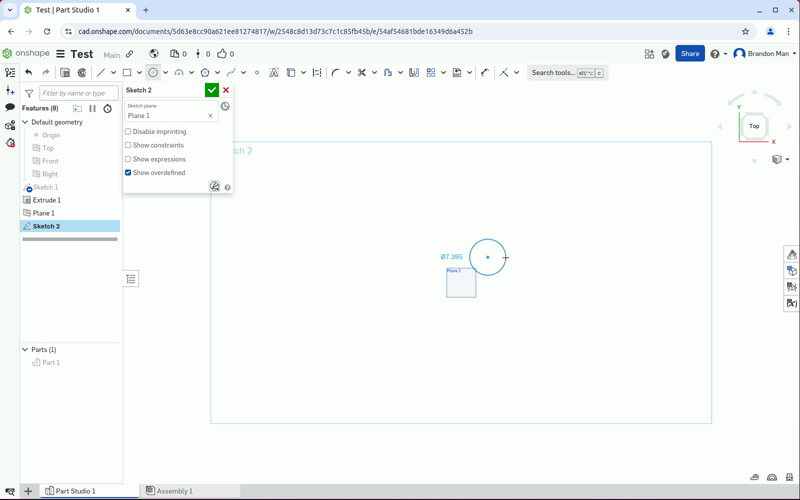
click(505, 257)
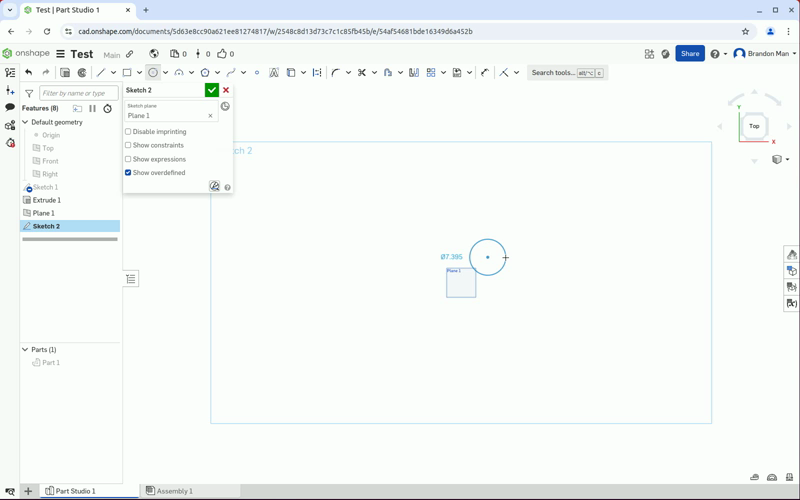
key(esc)
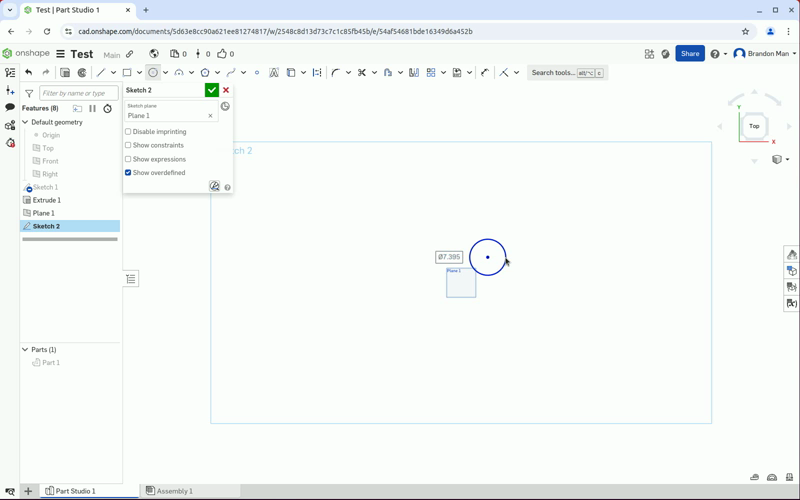
mouse_move(474, 262)
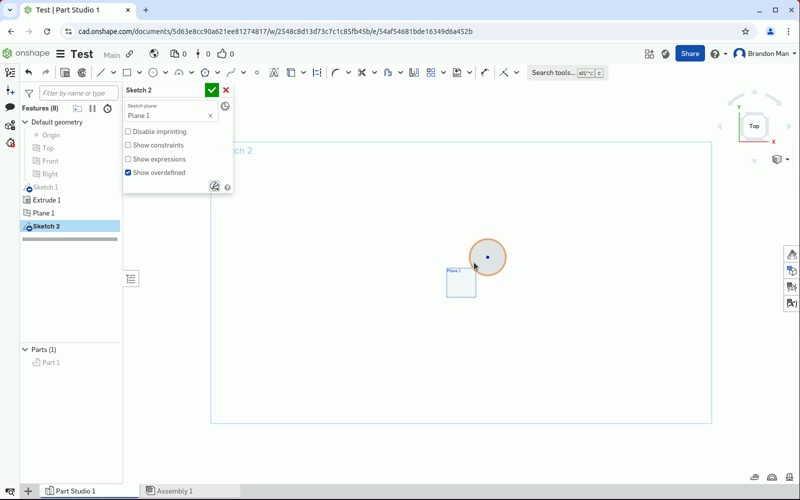
scroll(6)
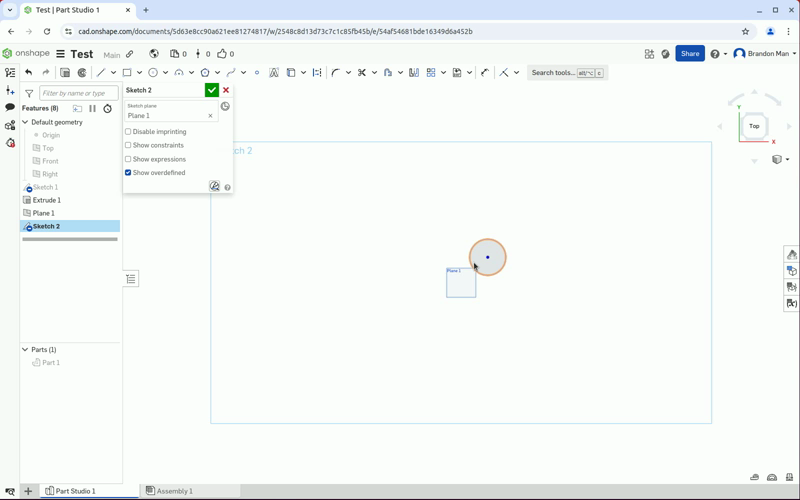
scroll(6)
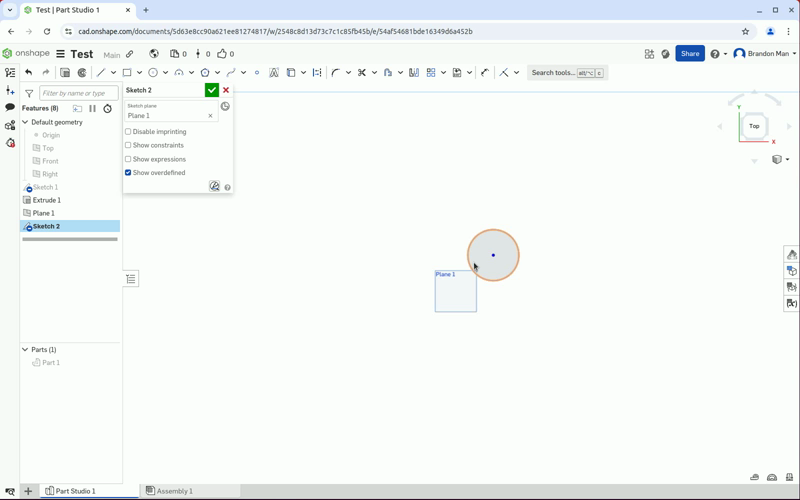
scroll(6)
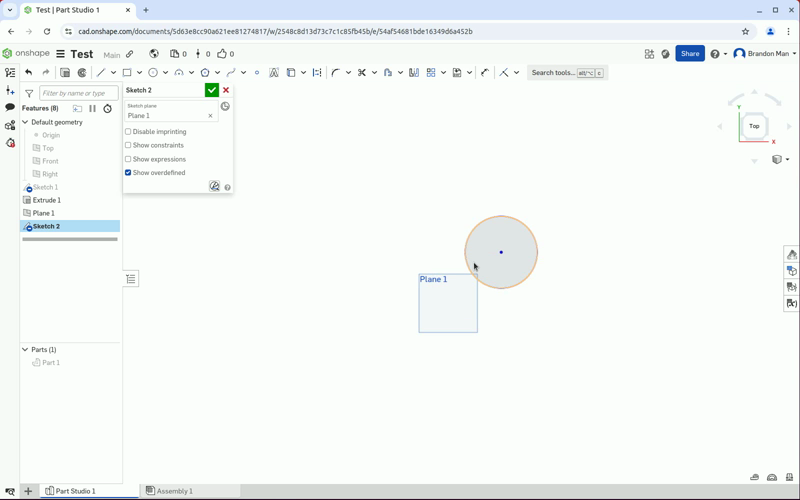
scroll(6)
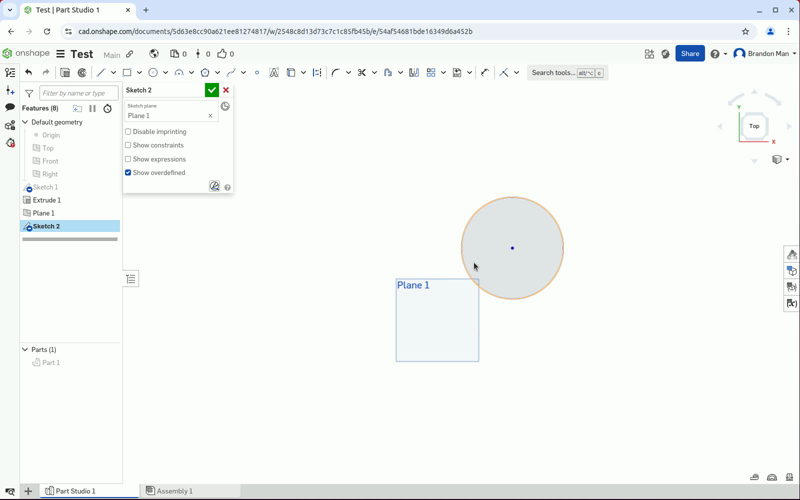
scroll(6)
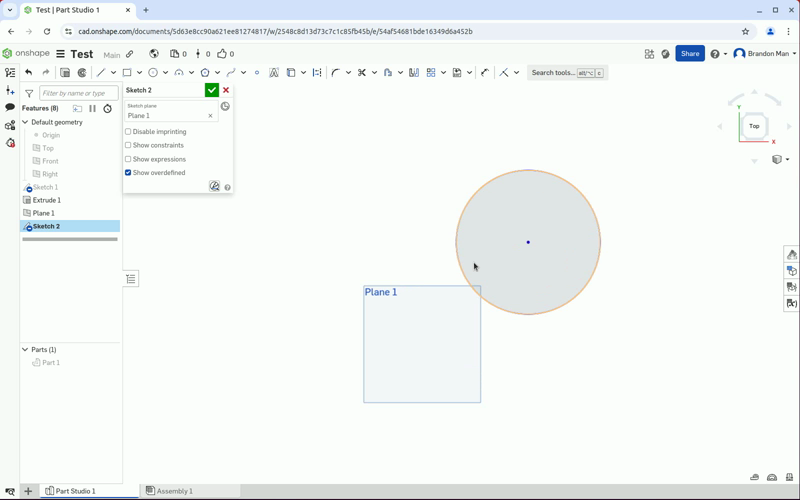
scroll(6)
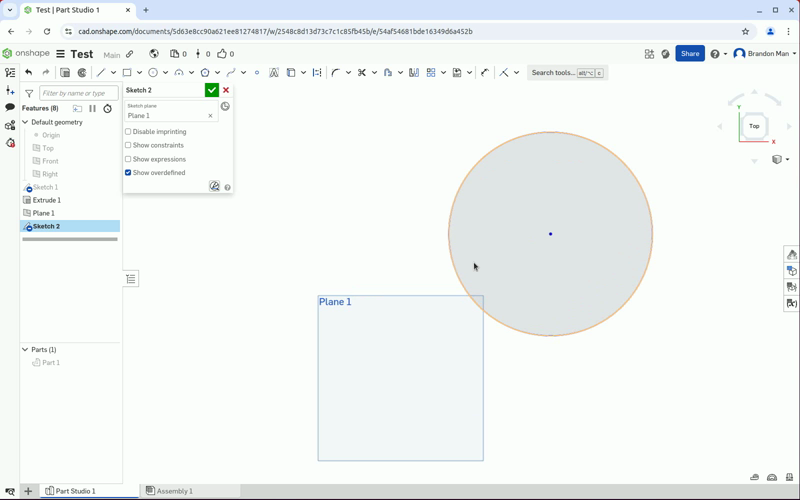
scroll(6)
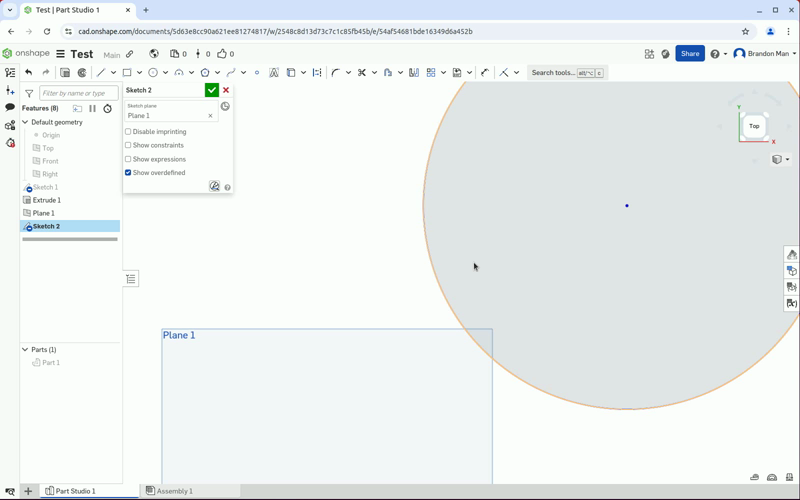
click(474, 262)
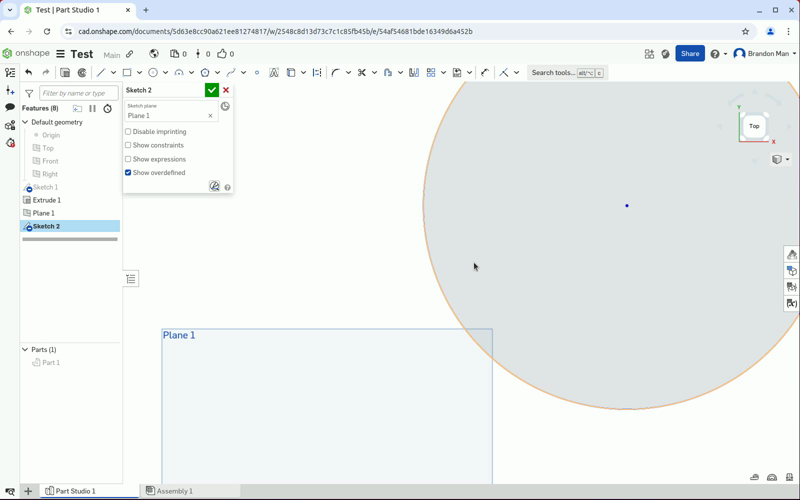
scroll(-6)
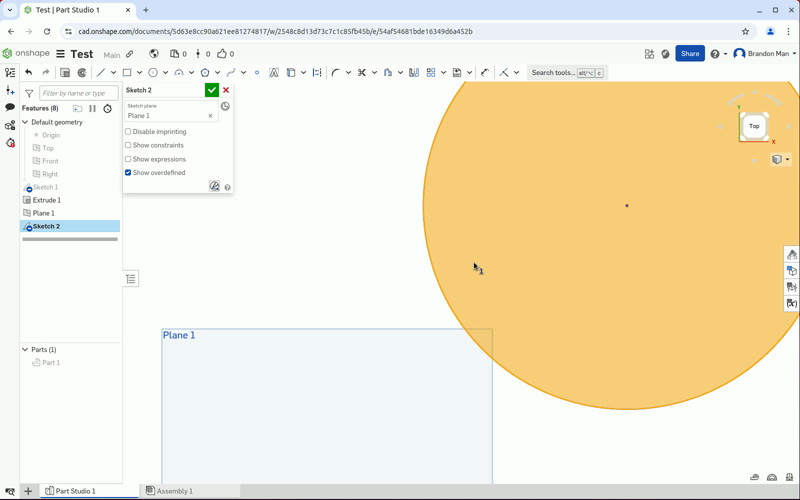
scroll(-6)
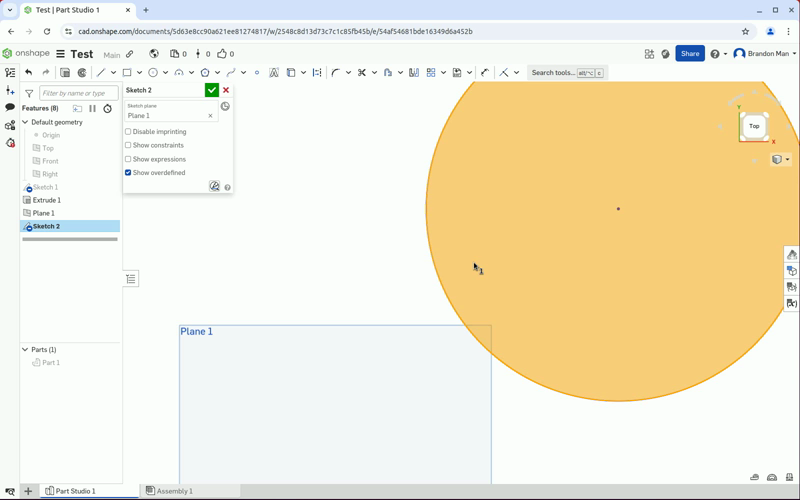
scroll(-6)
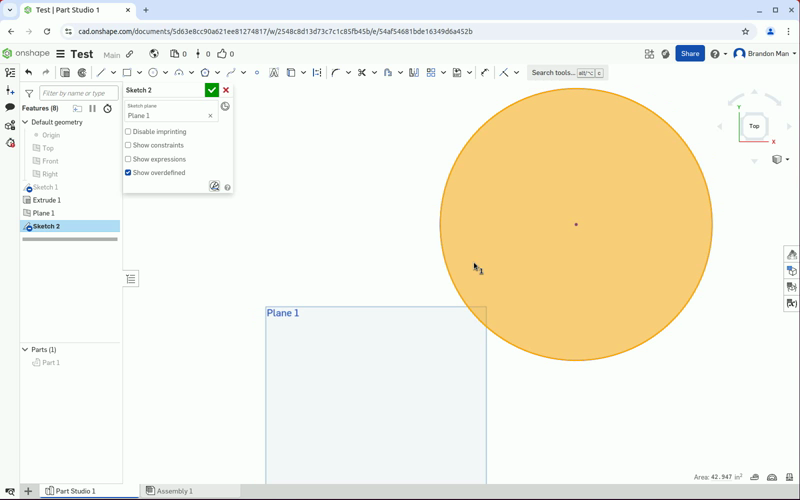
scroll(-6)
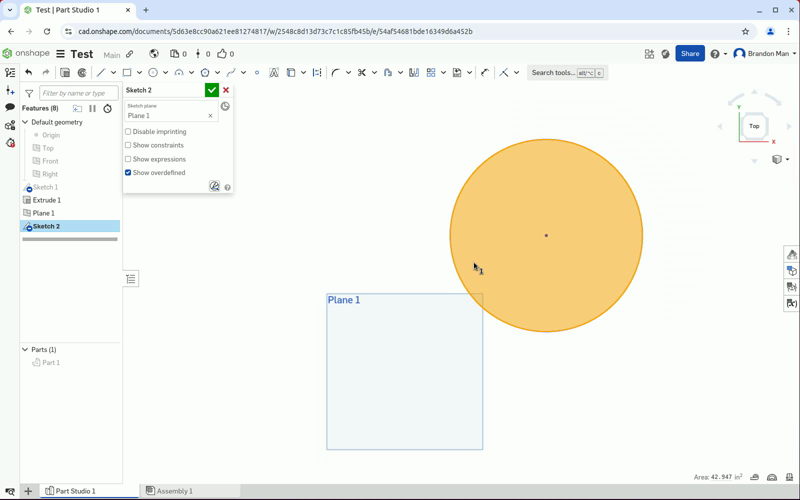
scroll(-6)
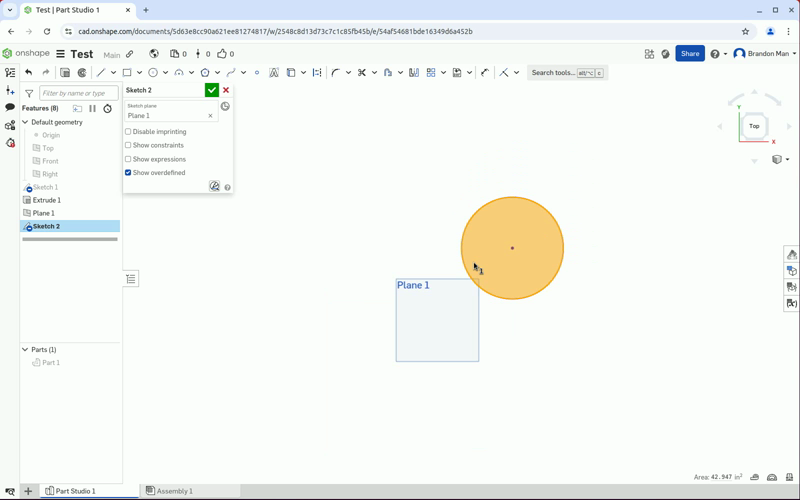
scroll(-6)
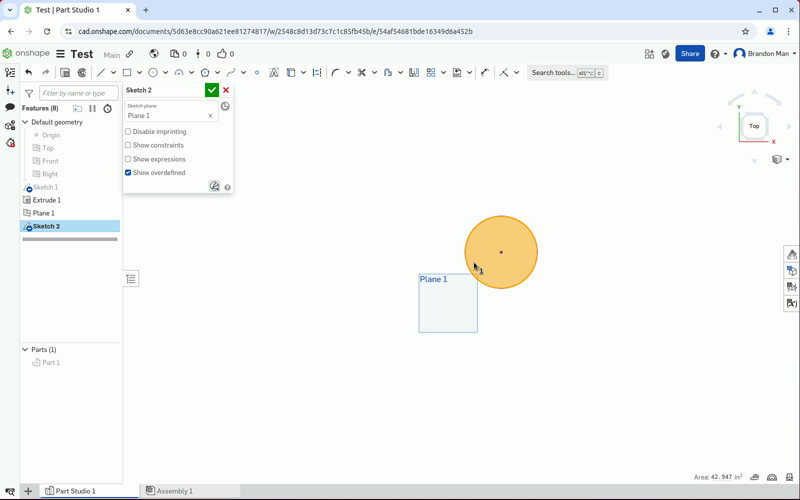
scroll(-6)
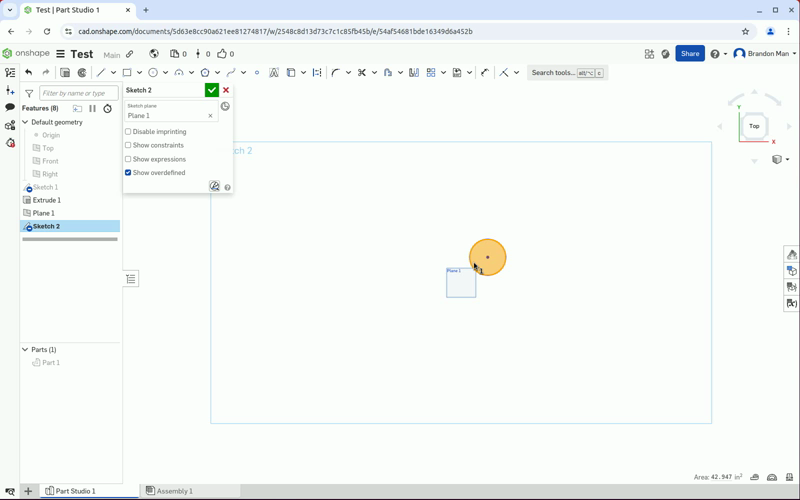
mouse_move(73, 352)
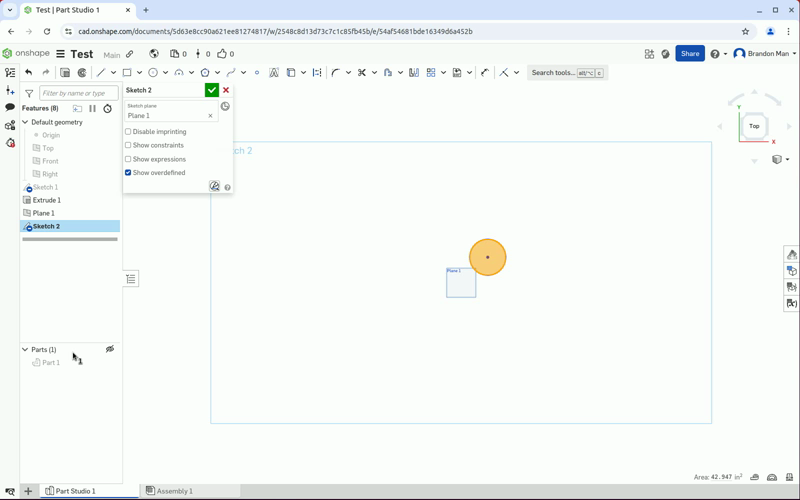
key(shift+y)
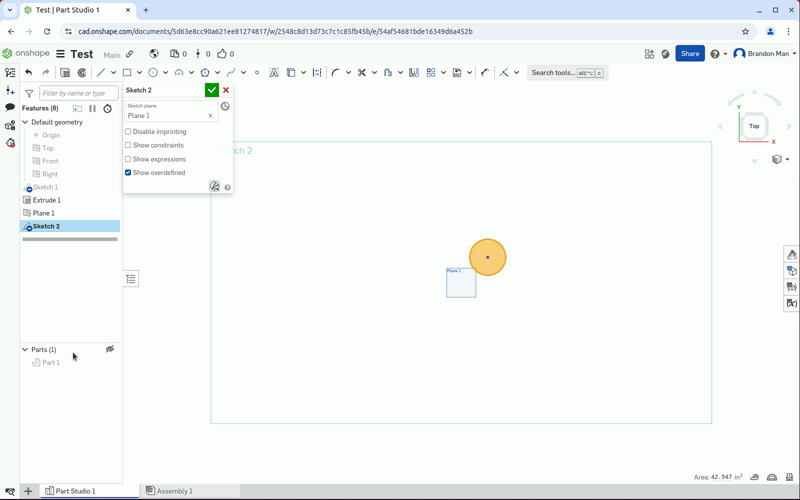
key(shift+e)
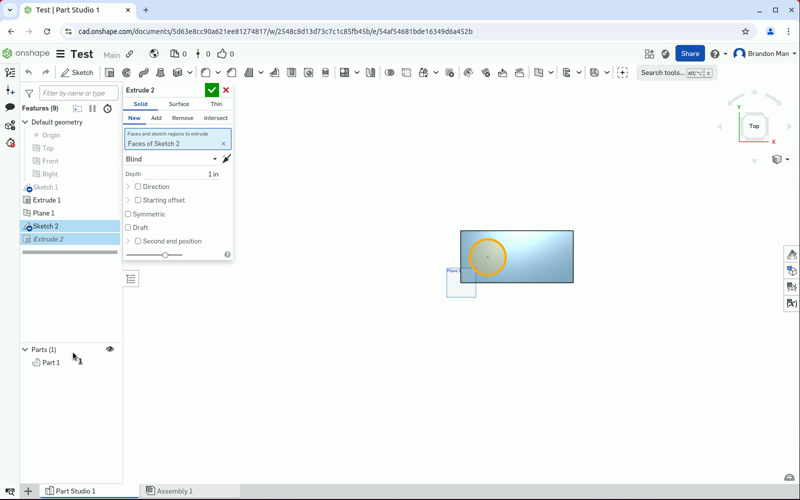
mouse_move(143, 106)
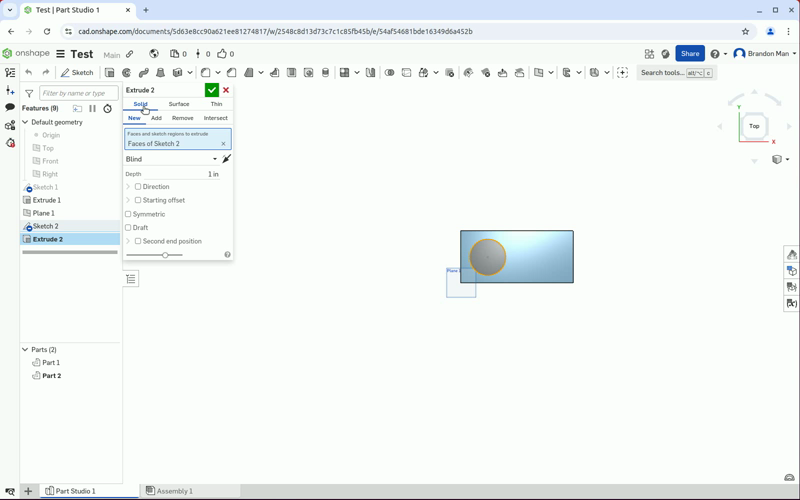
click(143, 106)
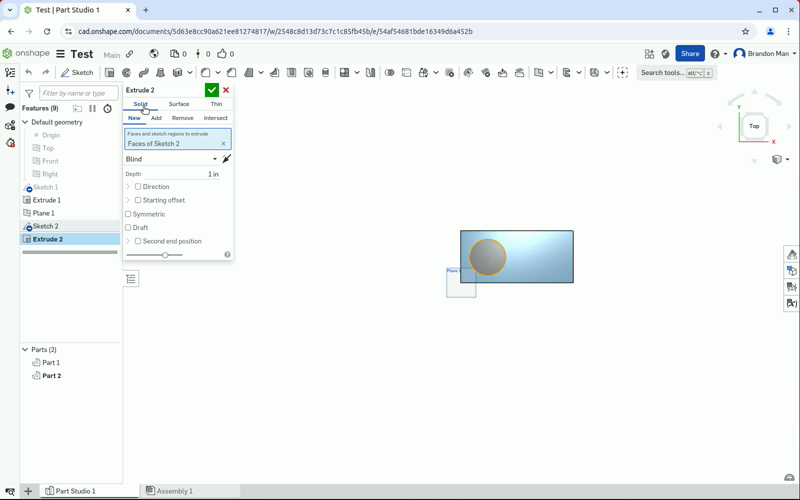
mouse_move(186, 120)
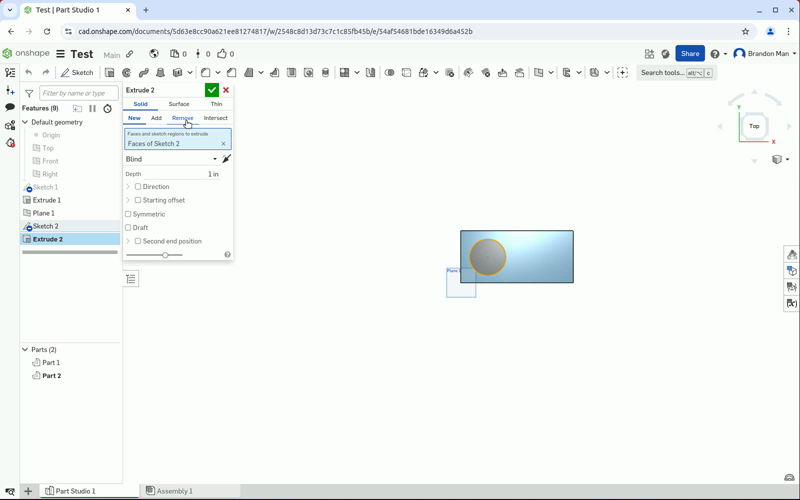
click(186, 120)
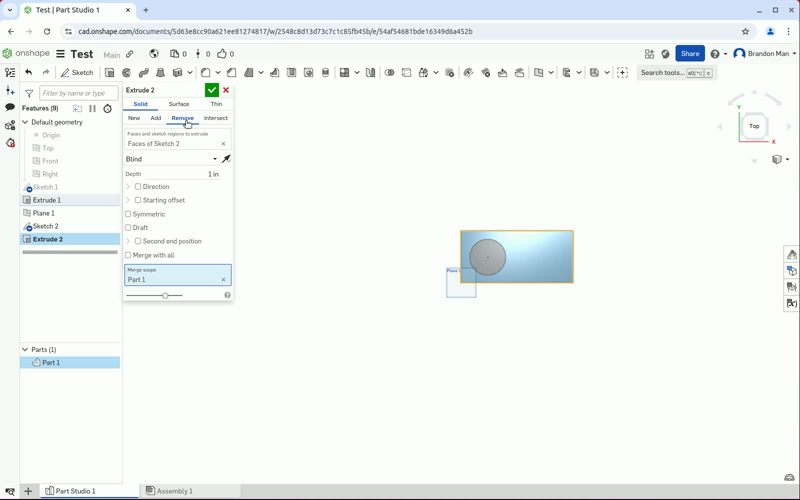
key(tab, 4)
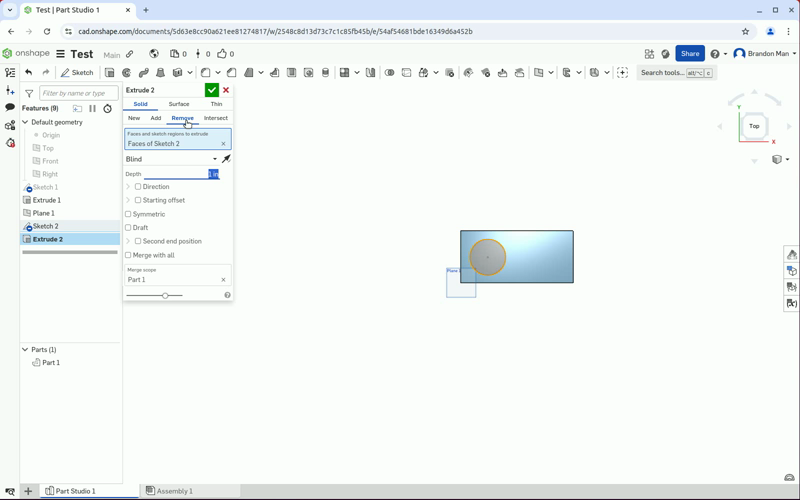
text(0.481)
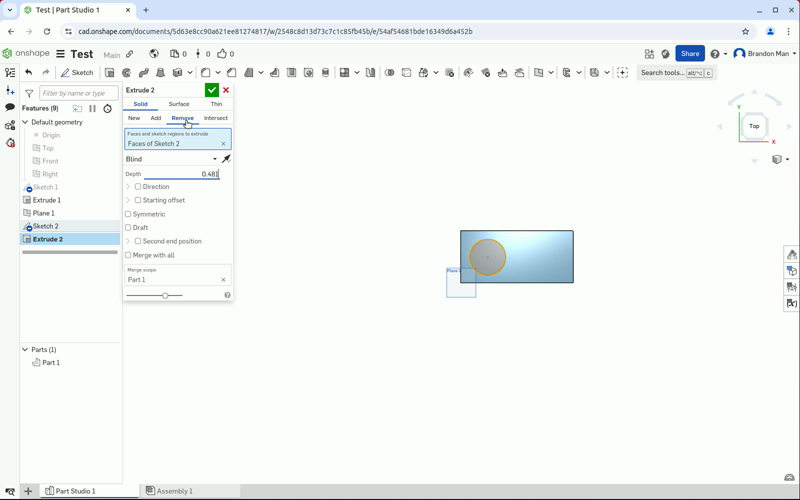
key(tab, 6)
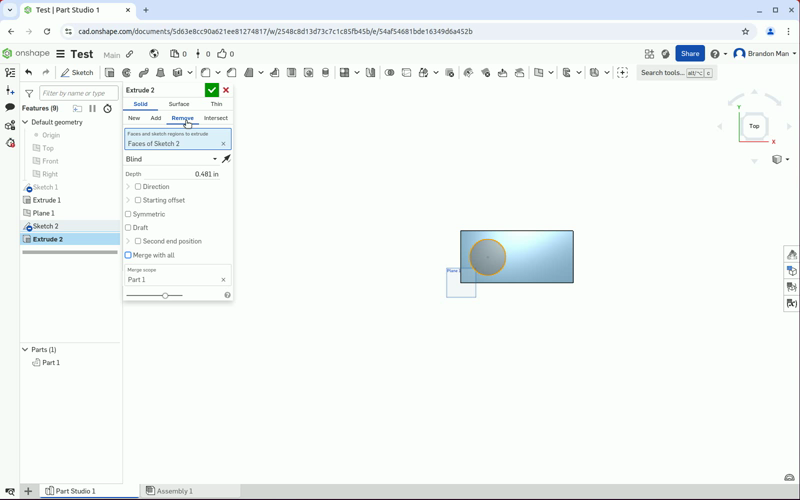
key(space)
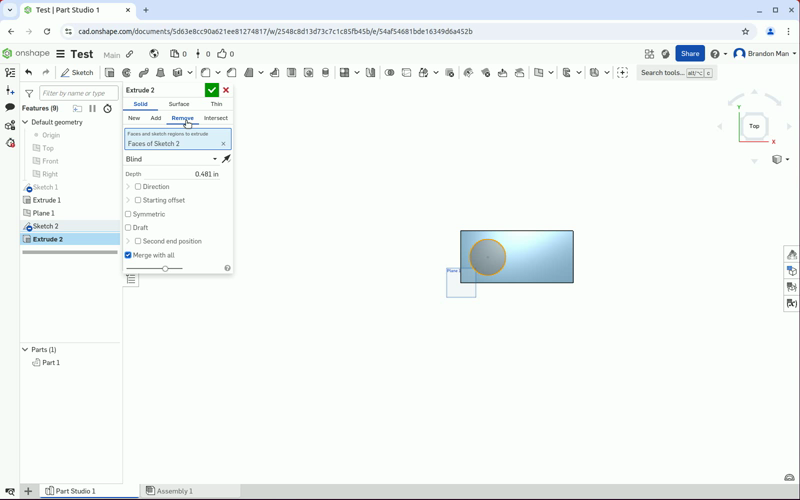
key(enter)
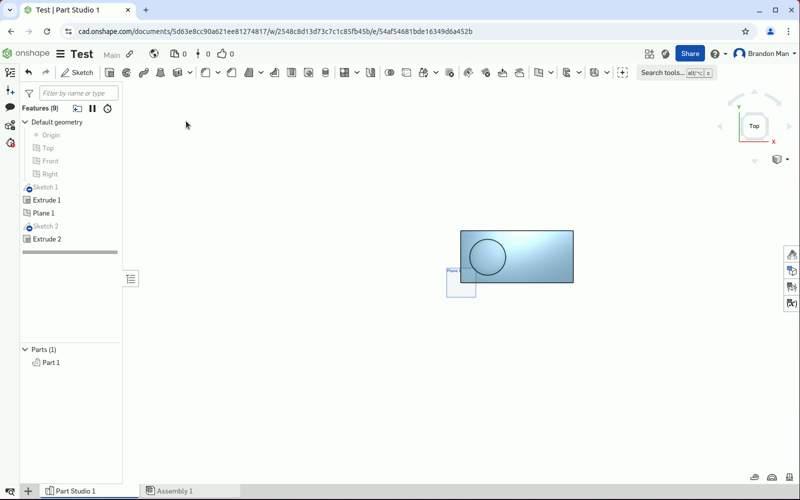
key(shift+h)
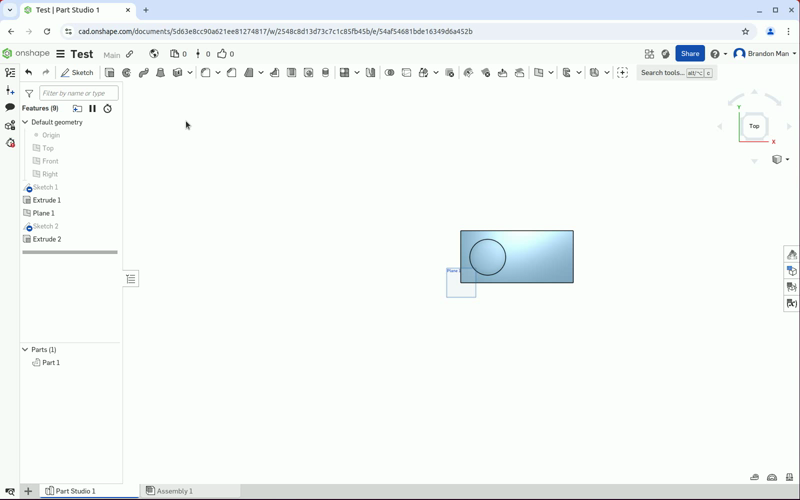
key(shift+h)
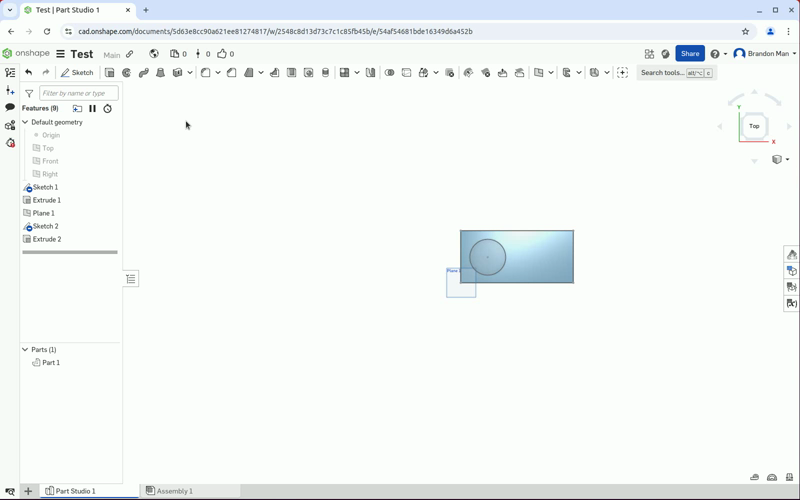
key(shift+7)
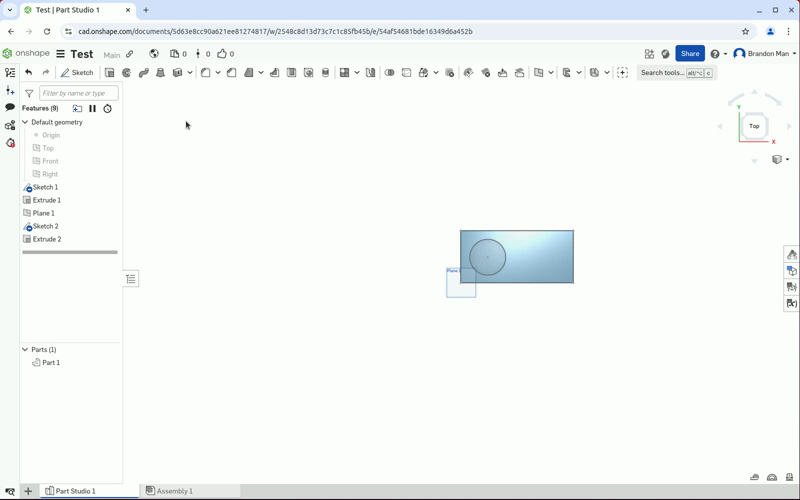
key(up, 3)
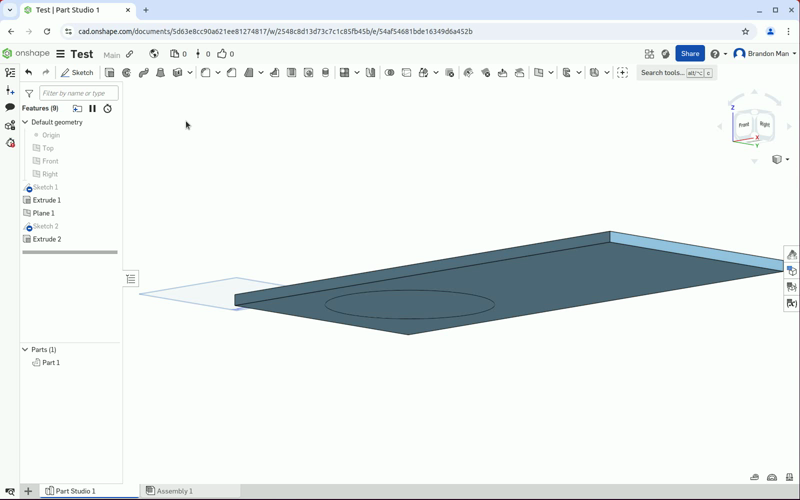
key(left, 3)
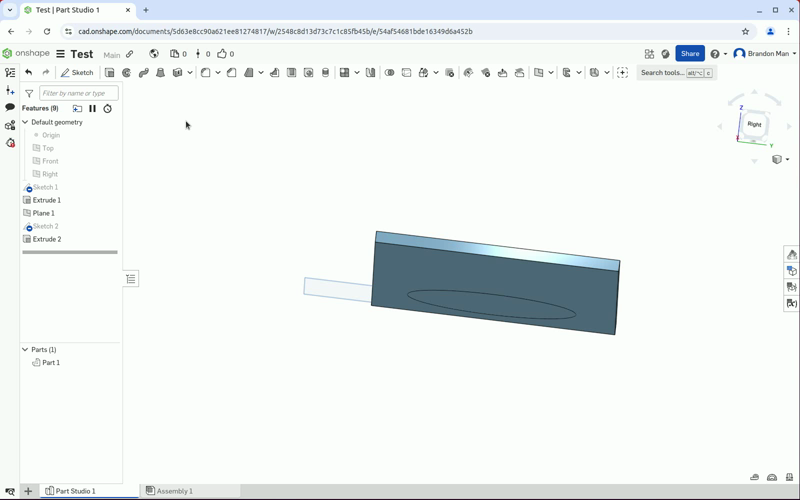
key(right, 3)
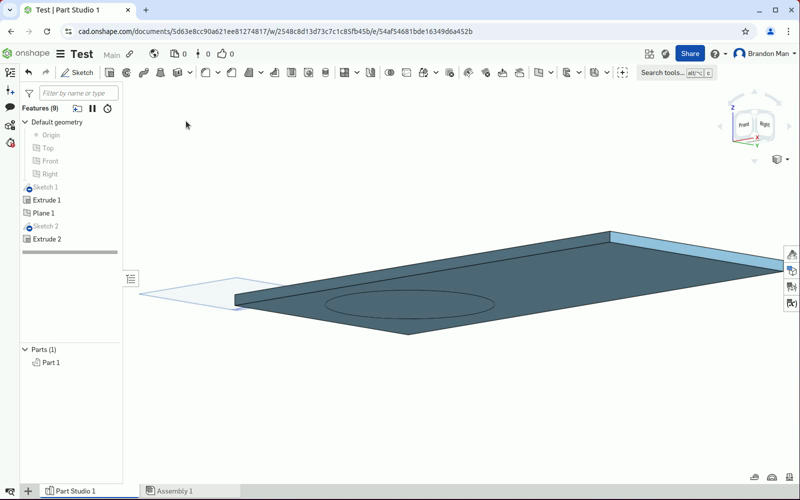
key(down, 3)
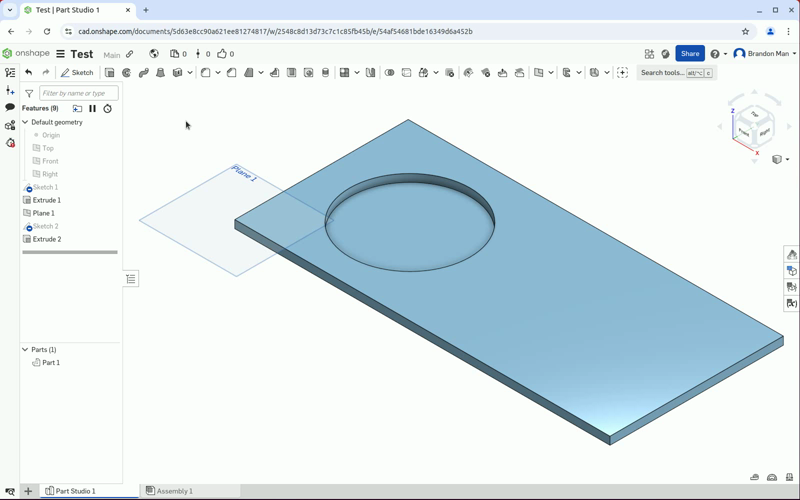
mouse_move(73, 189)
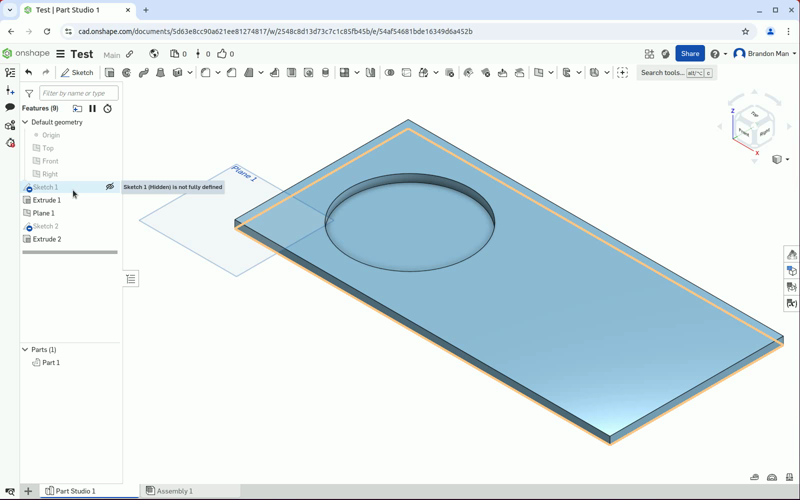
click(73, 189)